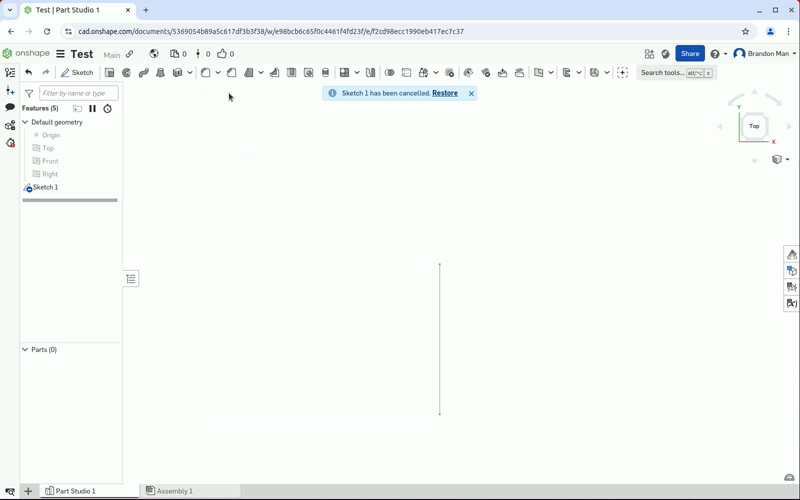
key(shift+h)
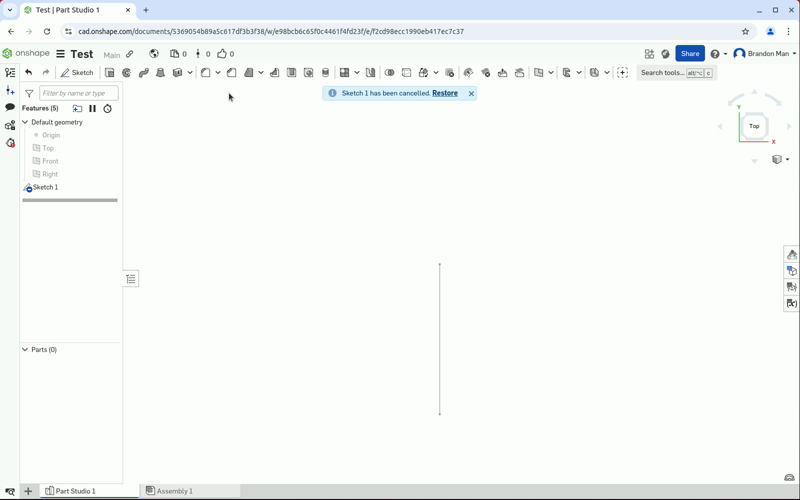
key(shift+s)
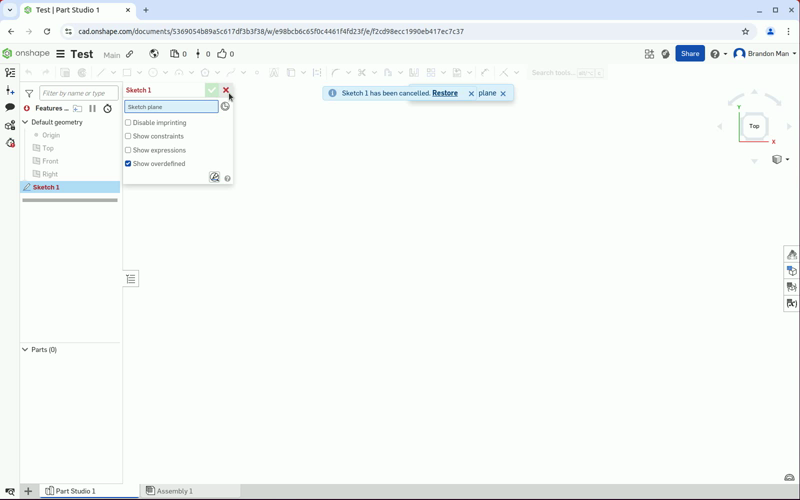
mouse_move(73, 150)
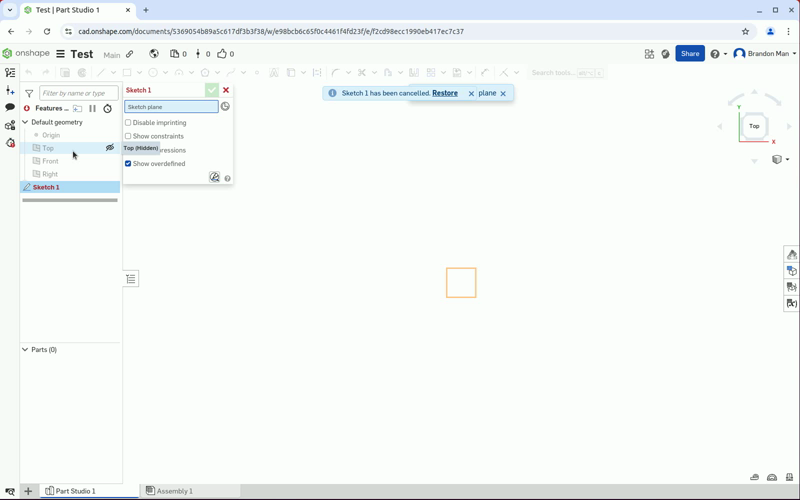
click(73, 150)
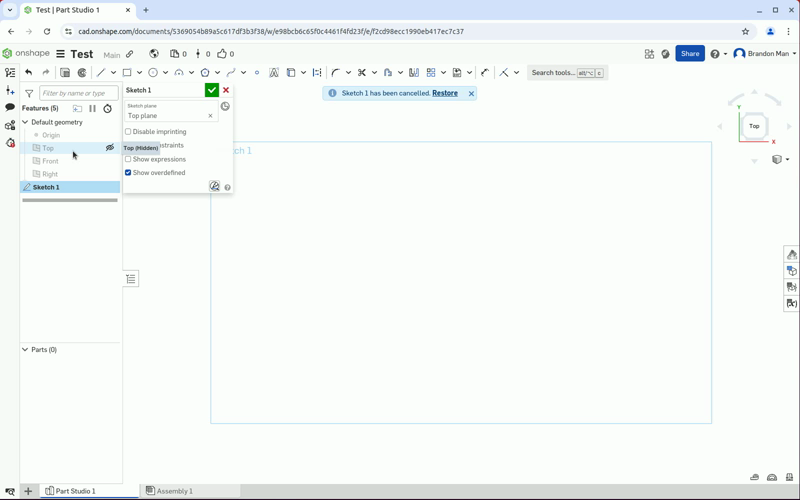
mouse_move(73, 352)
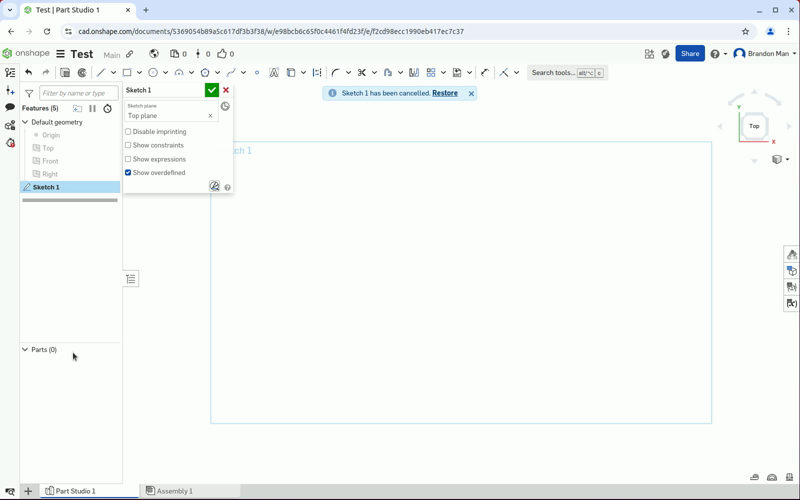
key(y)
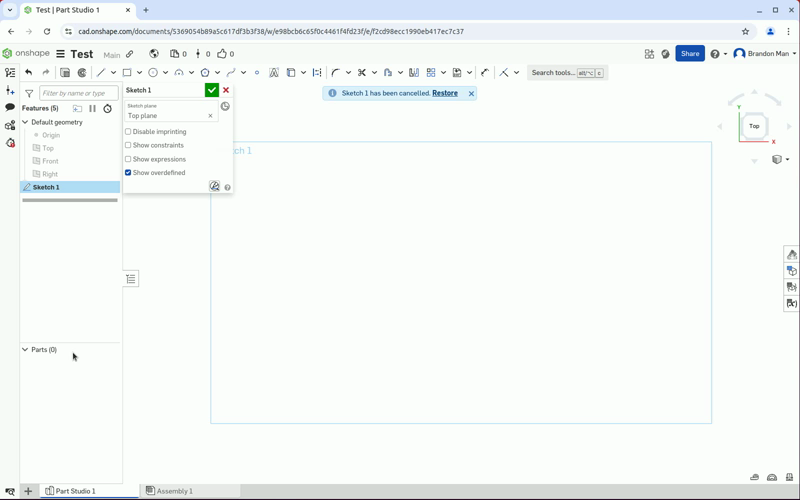
key(c)
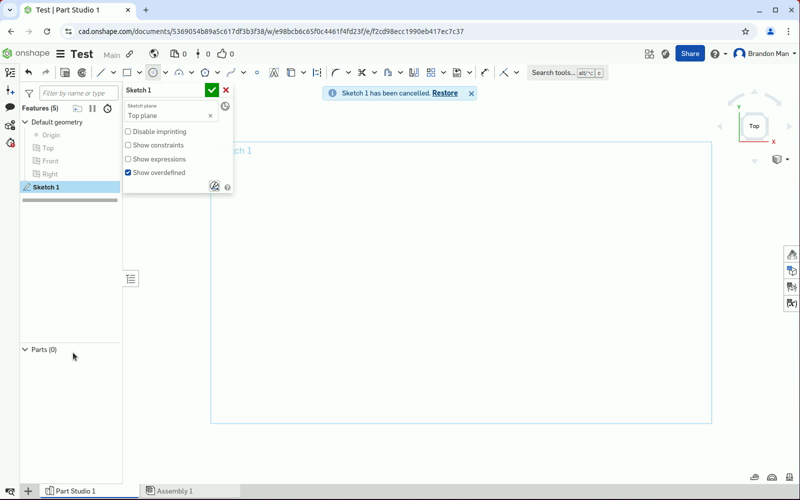
key_down(shift)
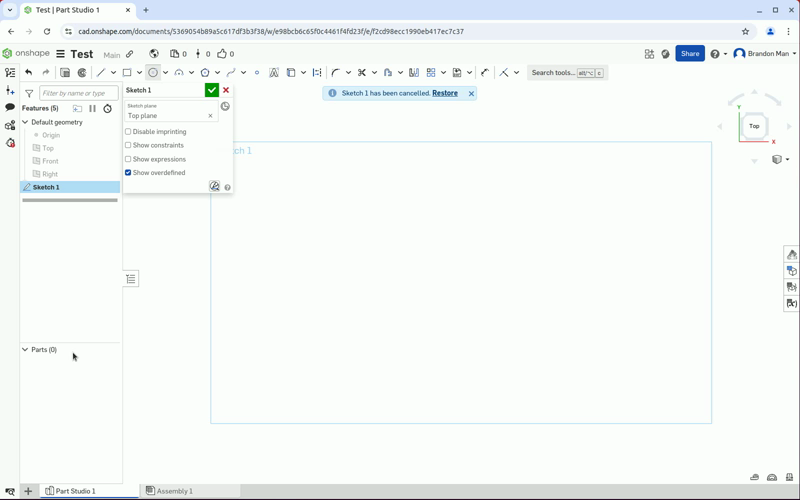
mouse_move(461, 282)
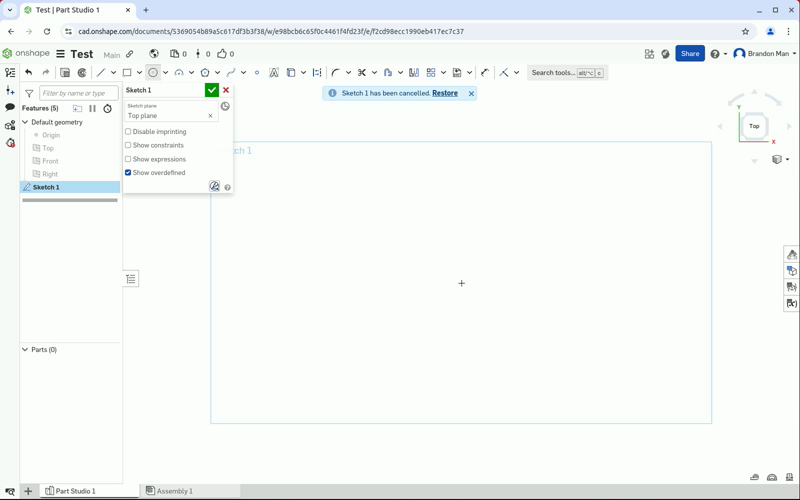
click(461, 282)
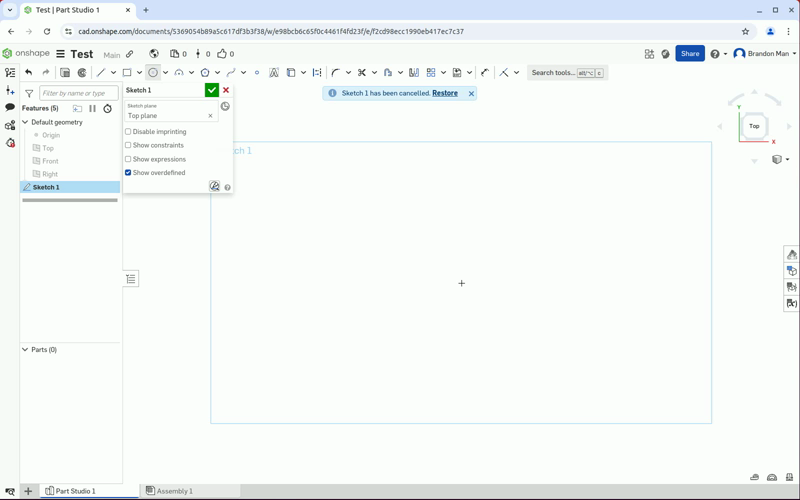
key_up(shift)
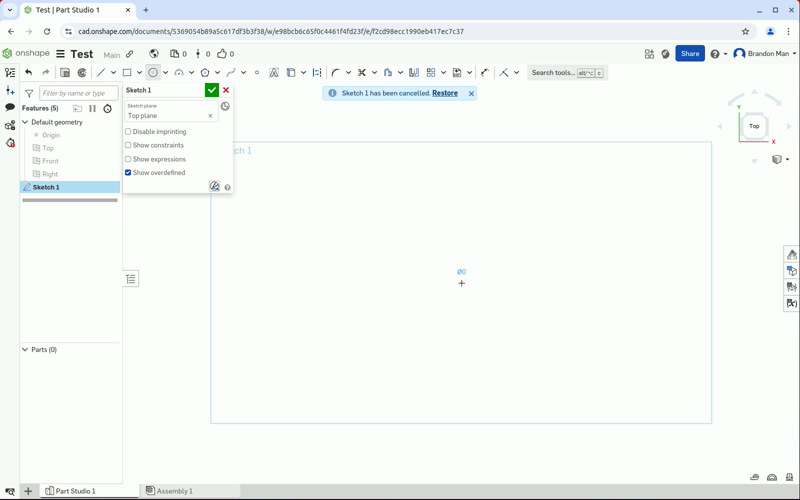
mouse_move(471, 282)
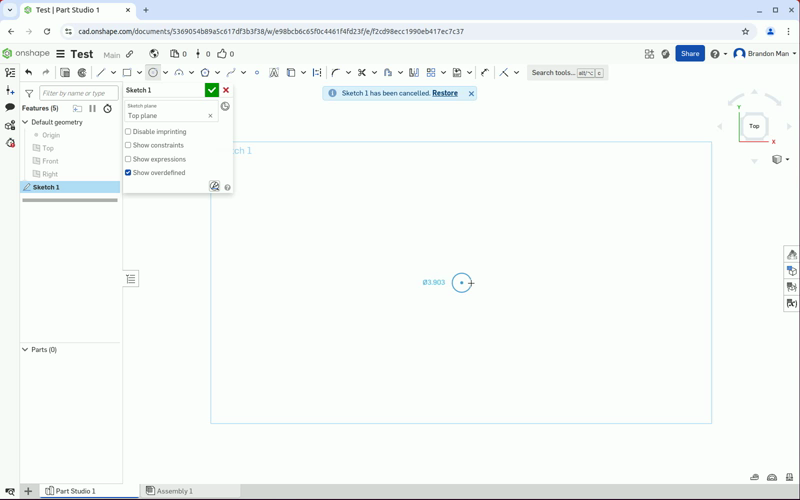
click(471, 282)
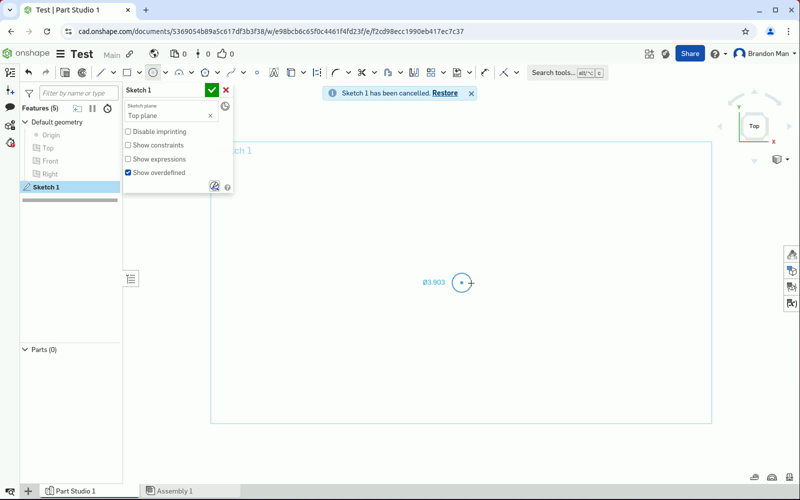
key(esc)
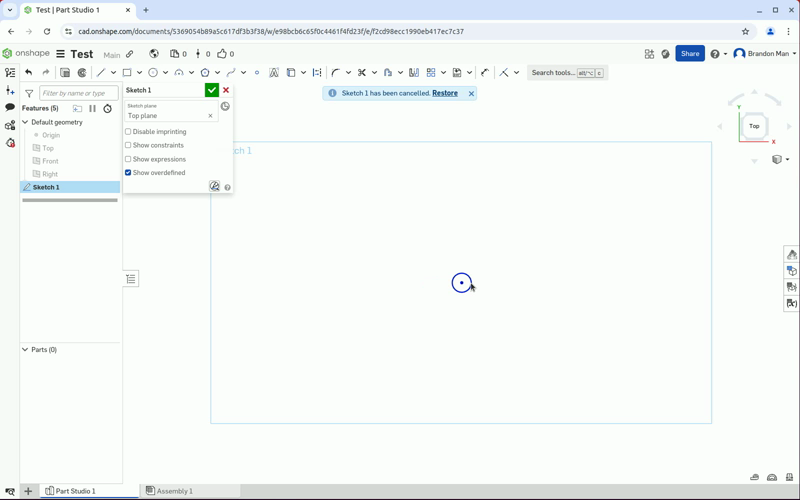
mouse_move(460, 278)
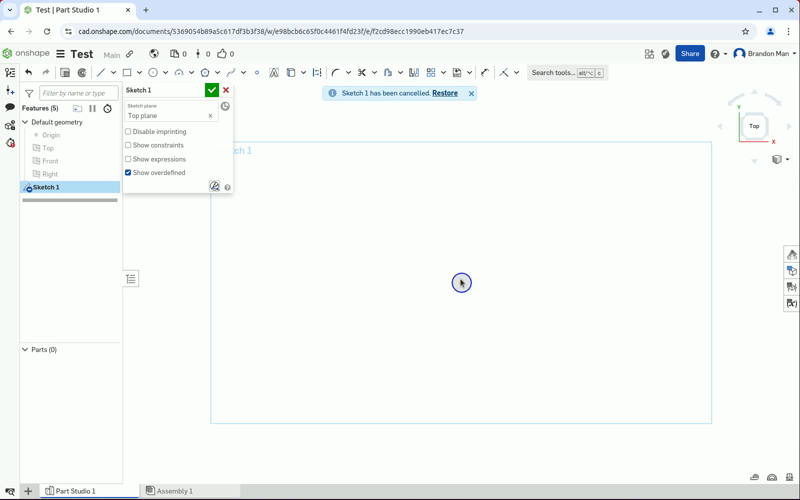
scroll(6)
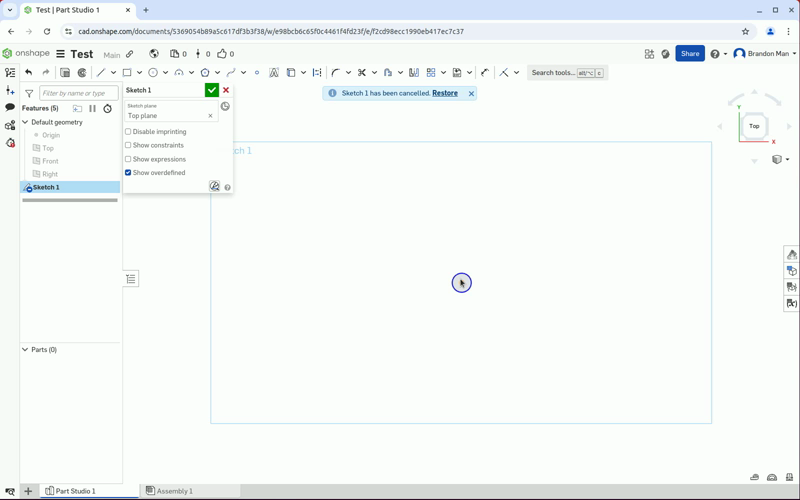
scroll(6)
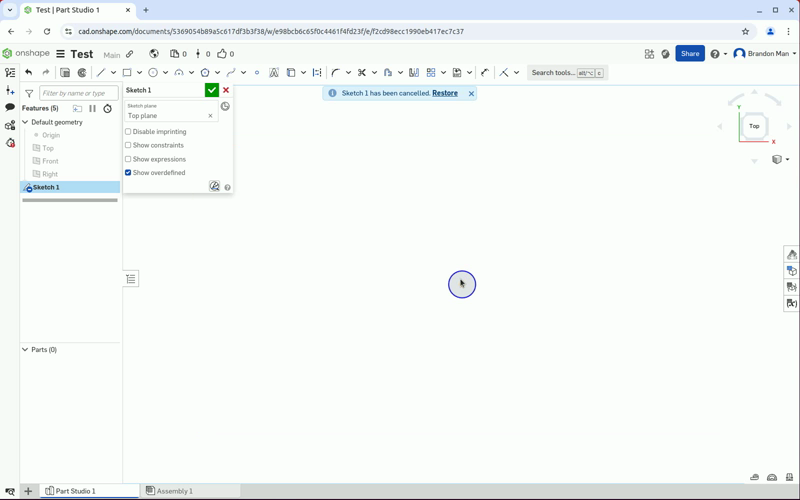
scroll(6)
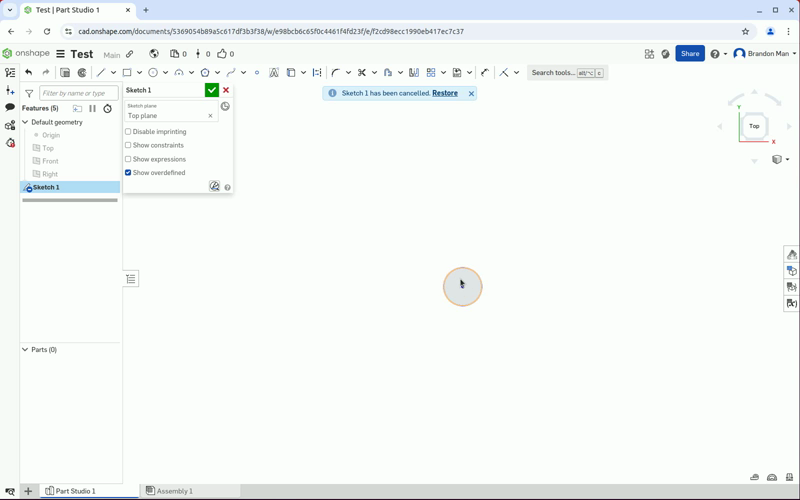
scroll(6)
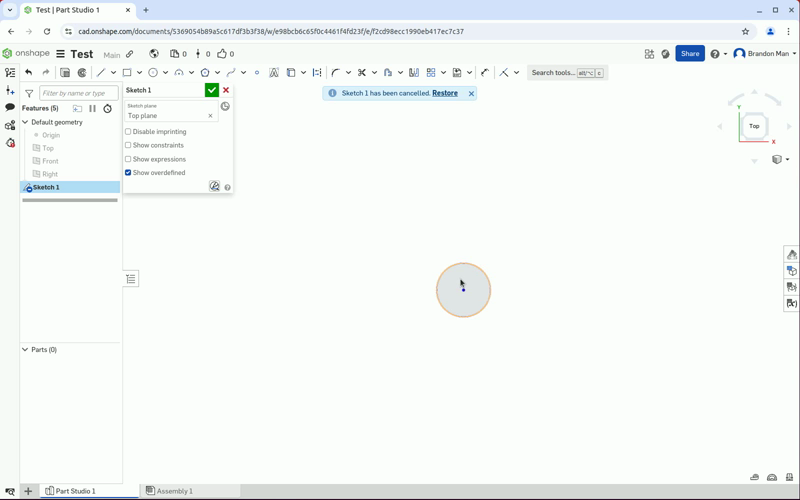
scroll(6)
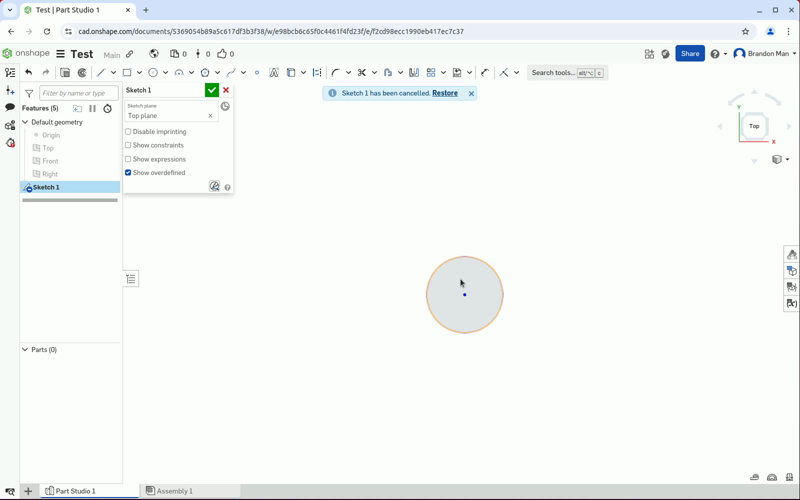
scroll(6)
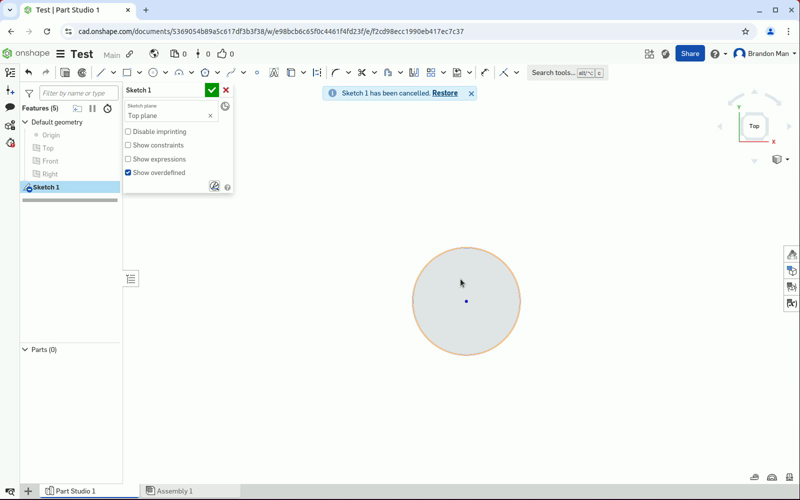
scroll(6)
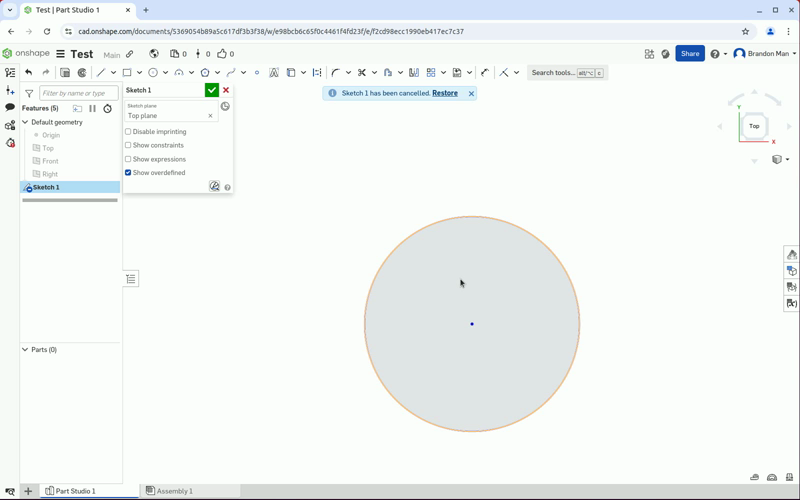
click(460, 278)
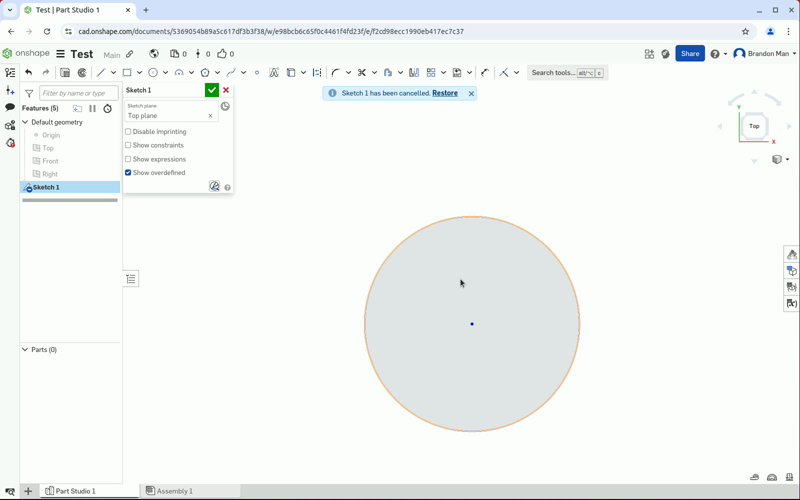
scroll(-6)
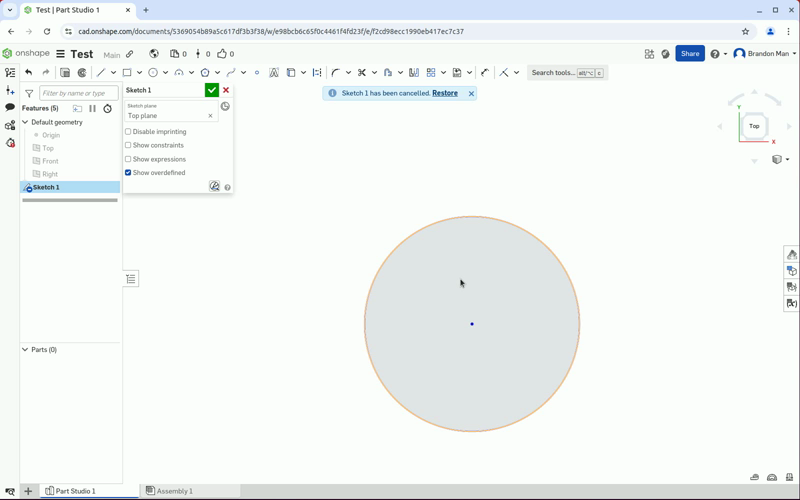
scroll(-6)
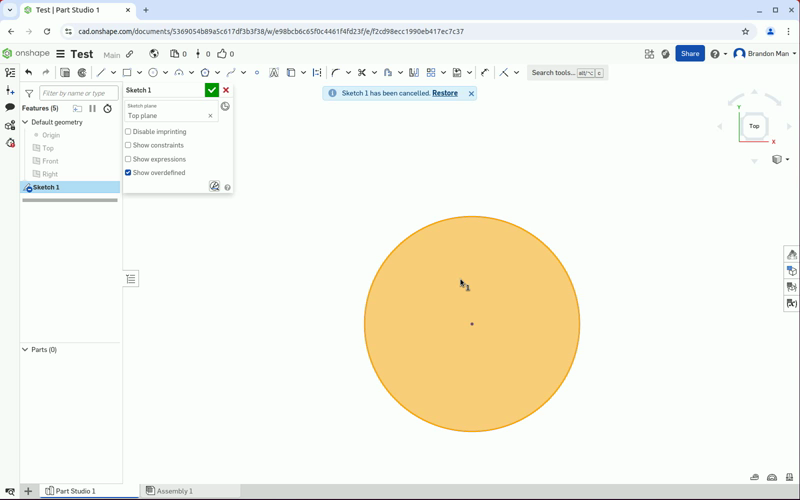
scroll(-6)
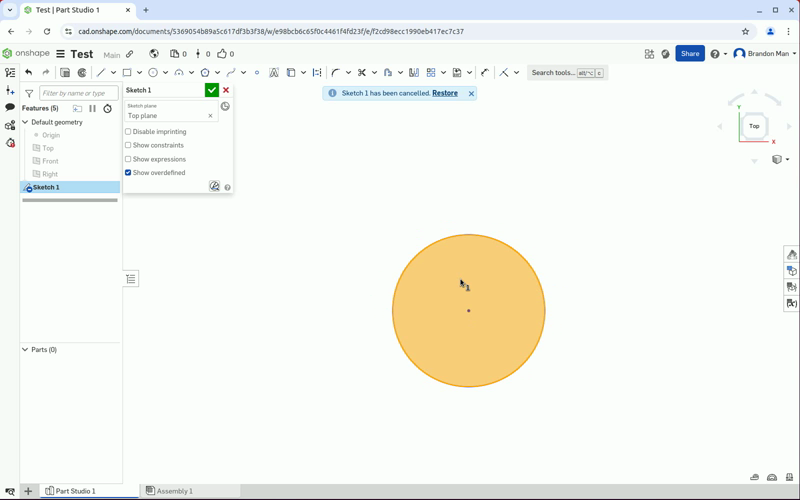
scroll(-6)
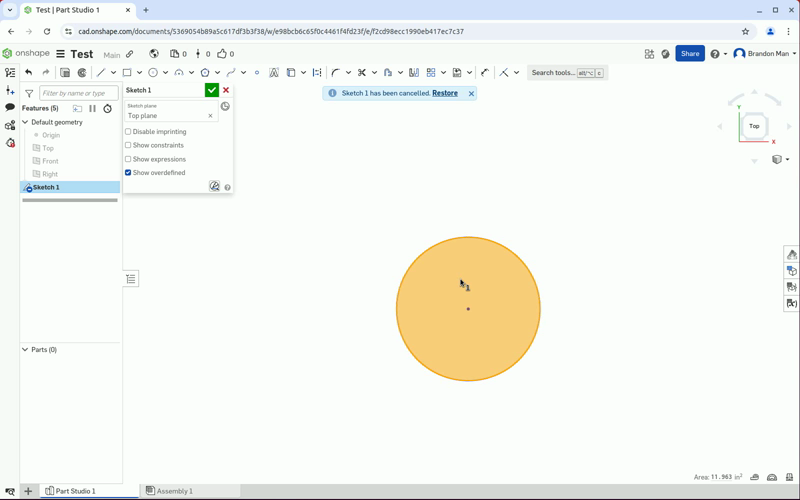
scroll(-6)
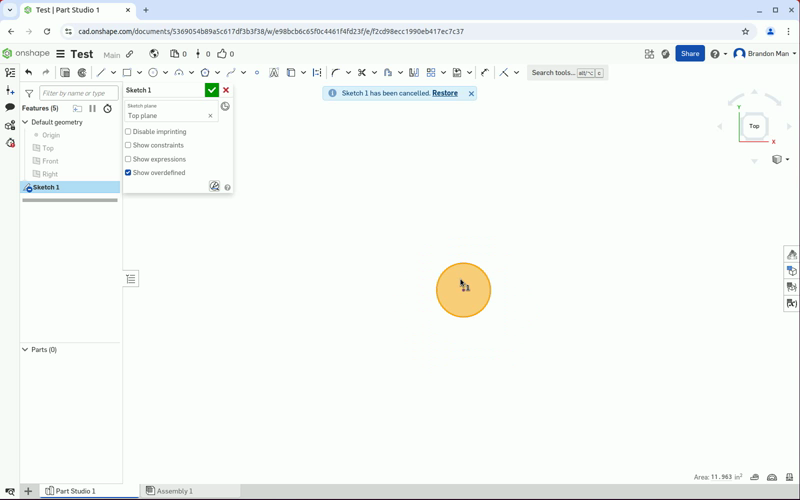
scroll(-6)
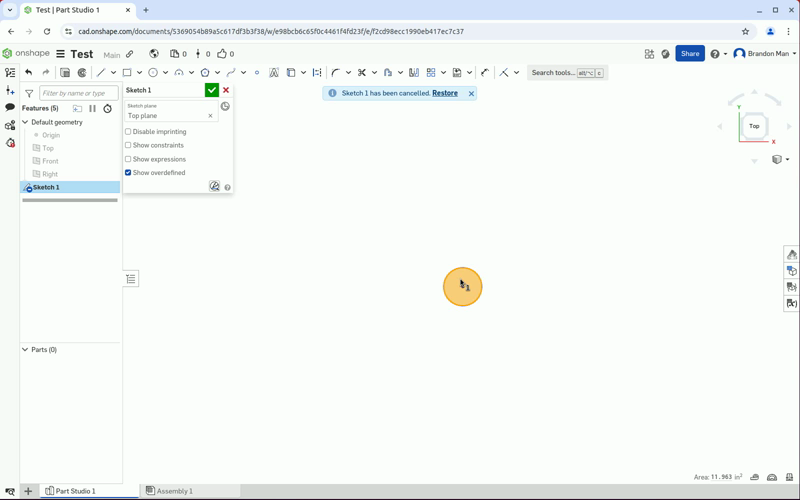
scroll(-6)
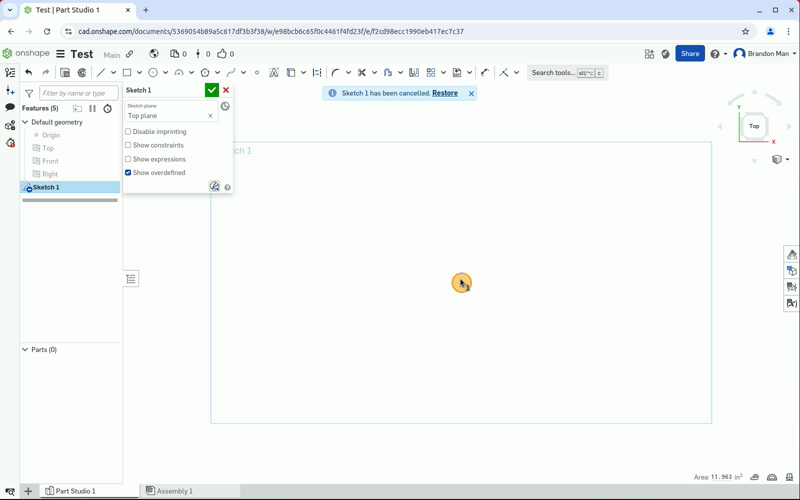
mouse_move(73, 352)
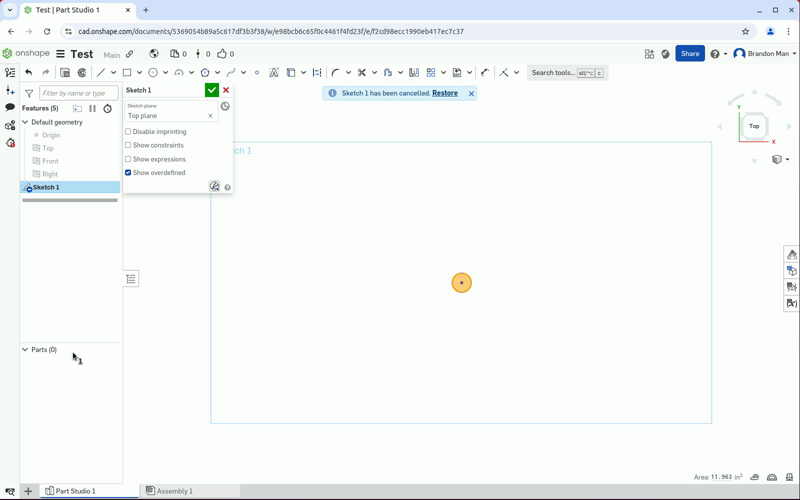
key(shift+y)
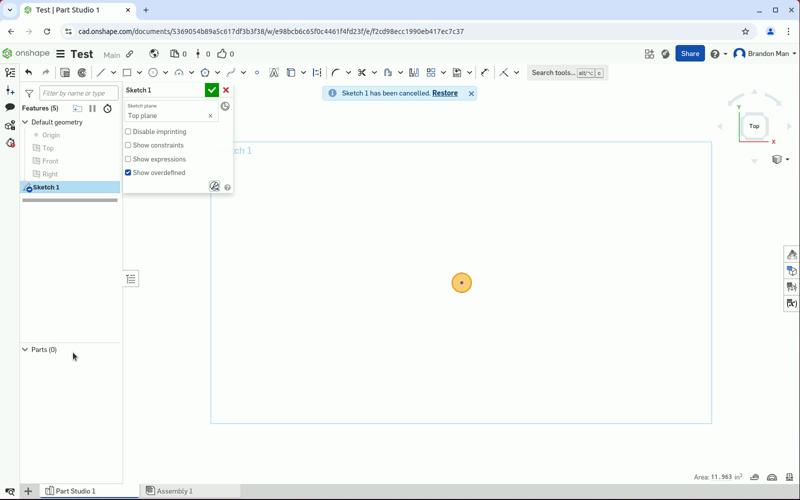
key(shift+e)
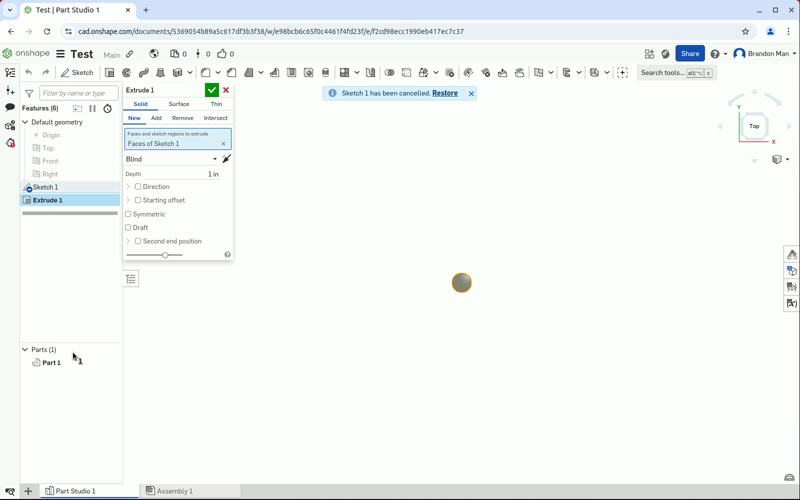
mouse_move(143, 106)
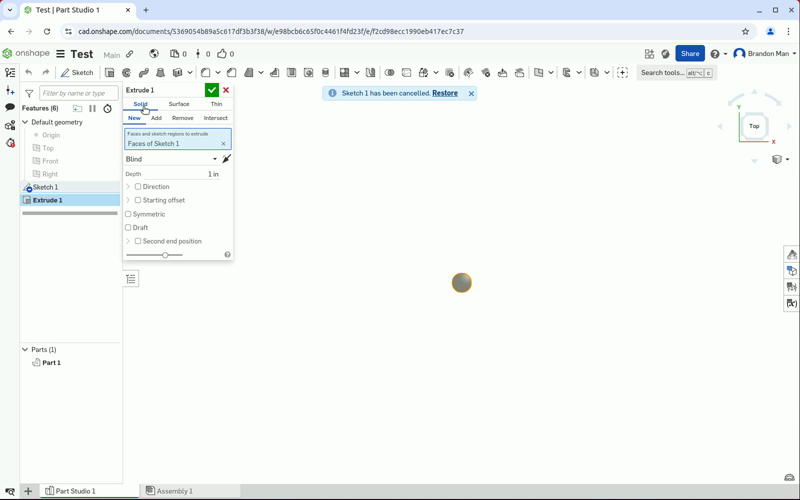
click(143, 106)
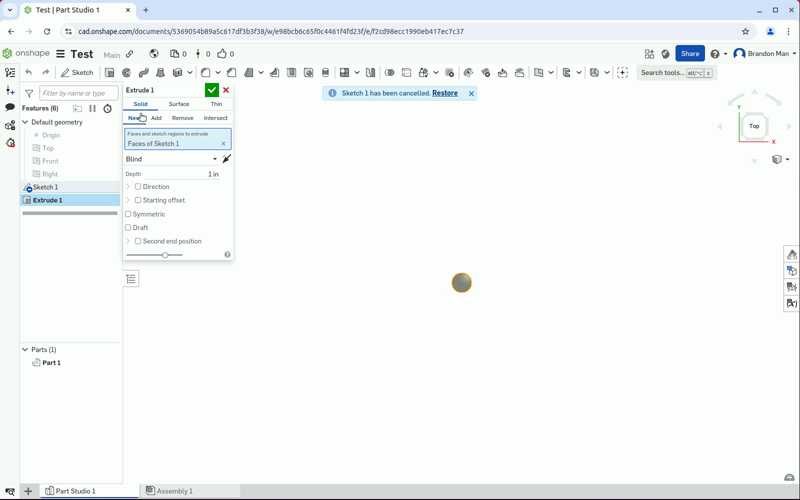
mouse_move(137, 120)
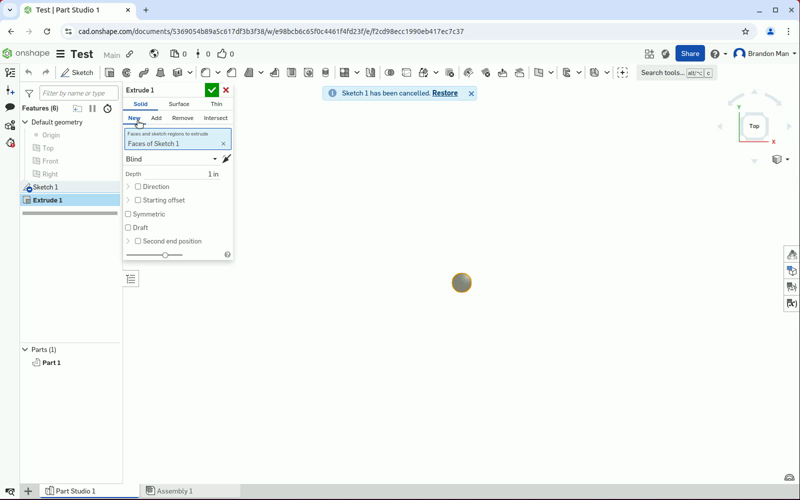
click(137, 120)
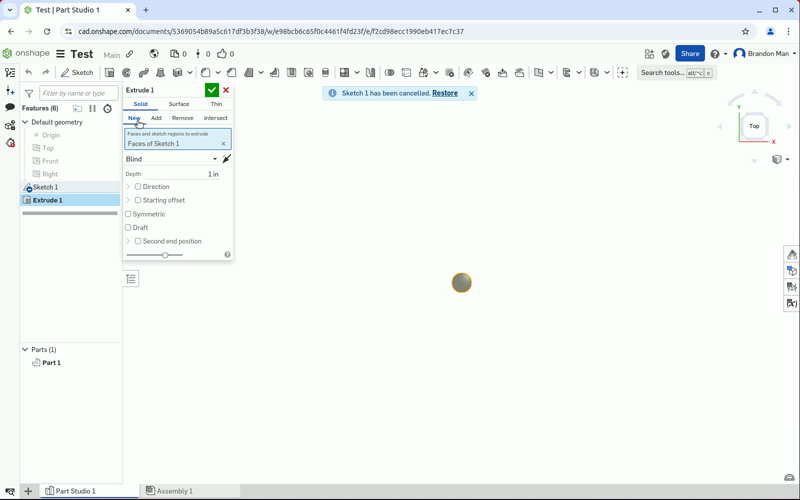
key(tab, 4)
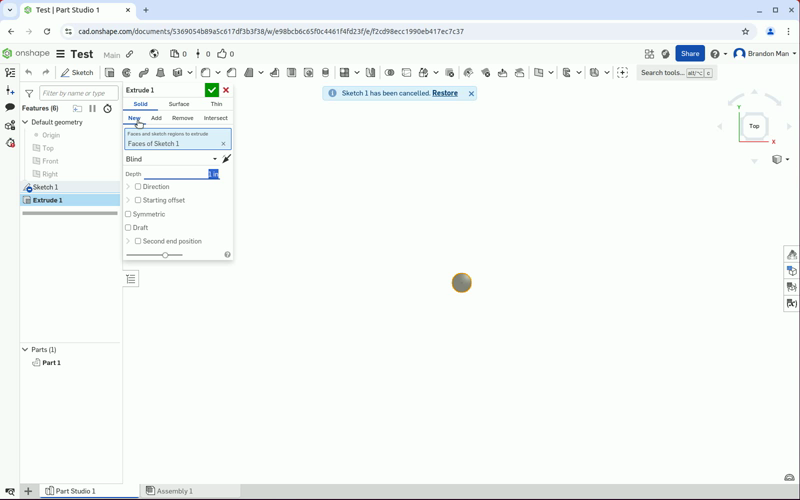
text(14.202)
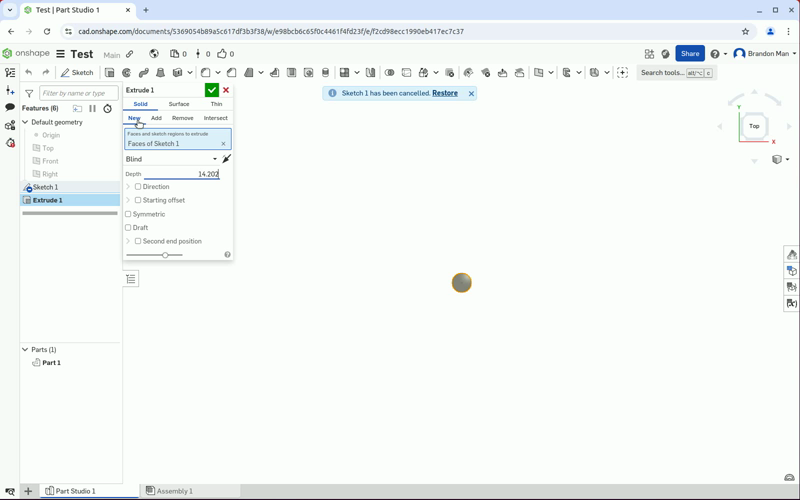
key(enter)
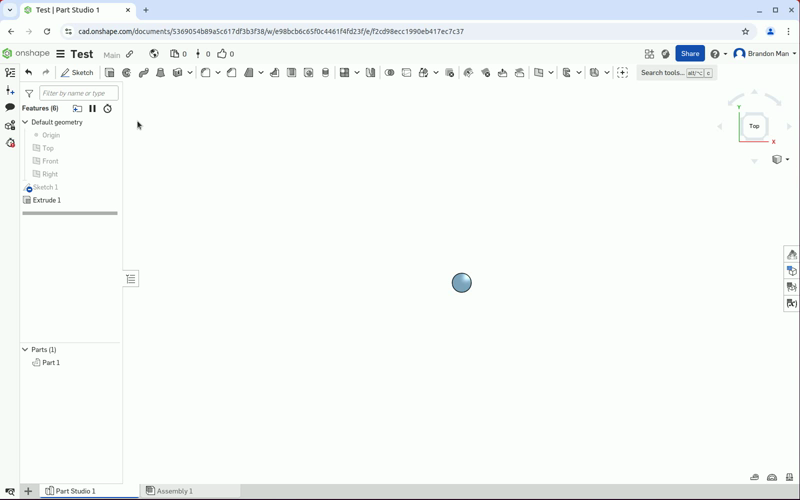
key(shift+h)
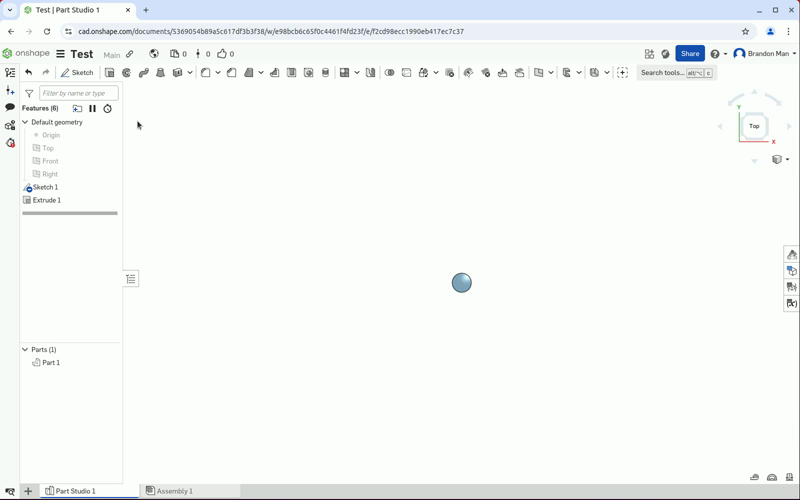
key(shift+h)
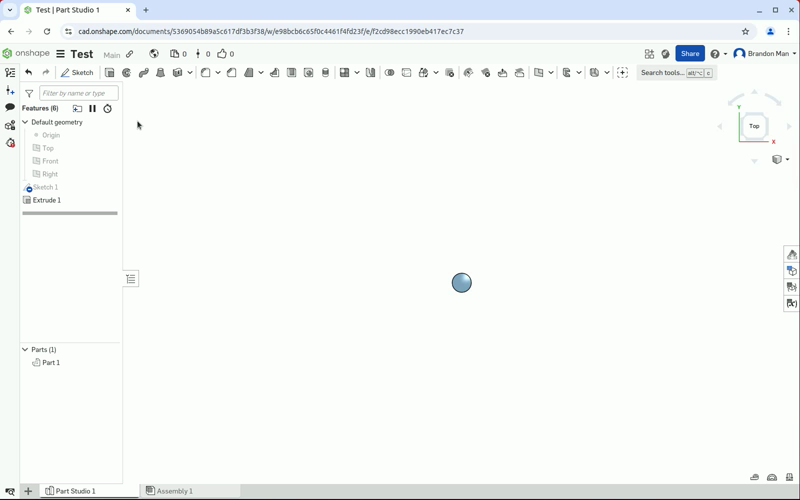
mouse_move(73, 189)
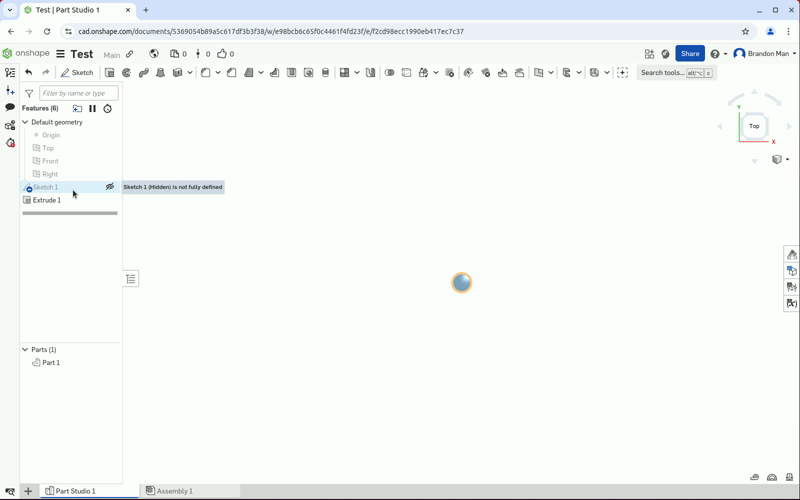
click(73, 189)
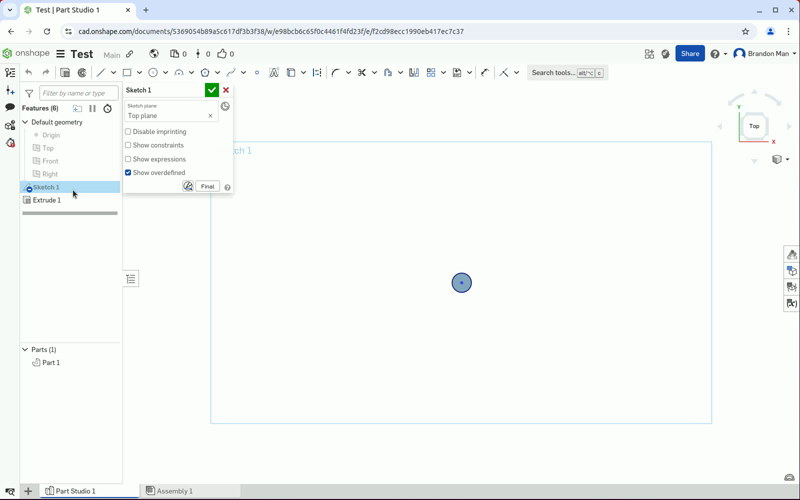
mouse_move(229, 92)
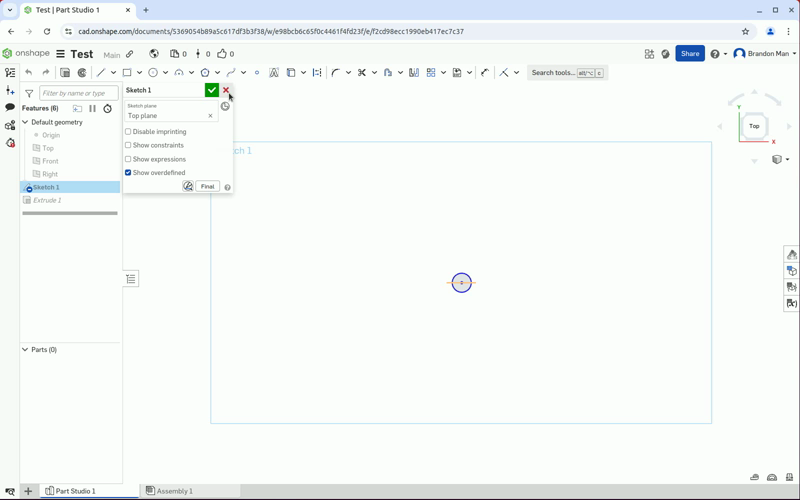
click(229, 92)
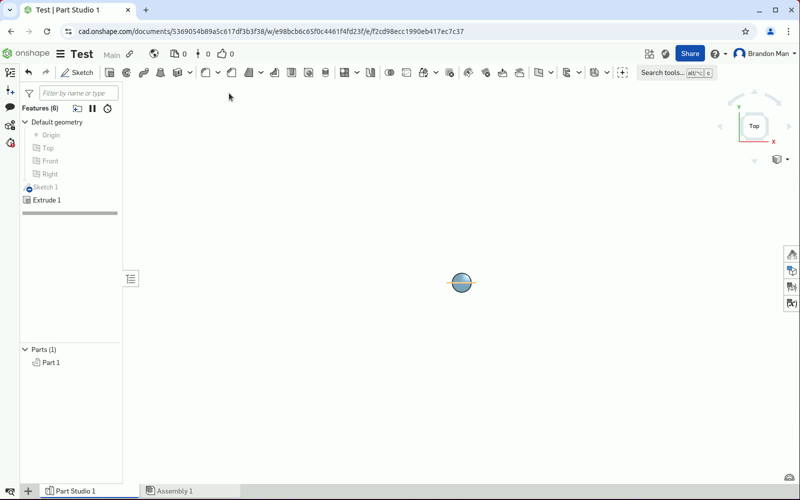
mouse_move(541, 75)
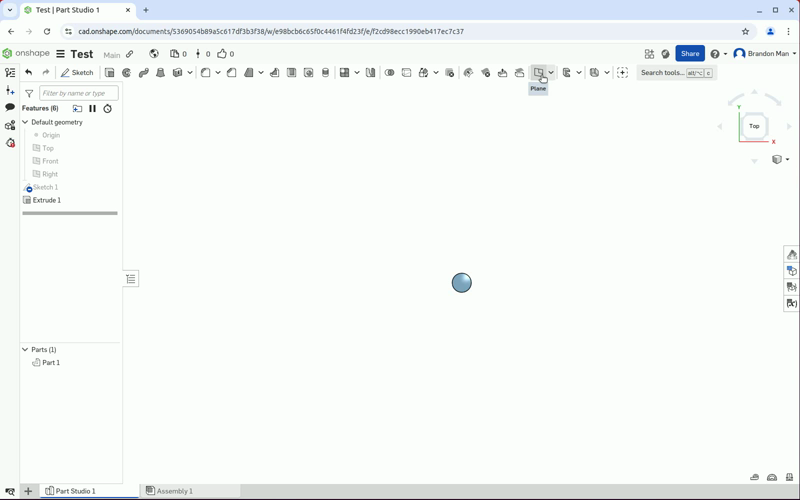
click(541, 75)
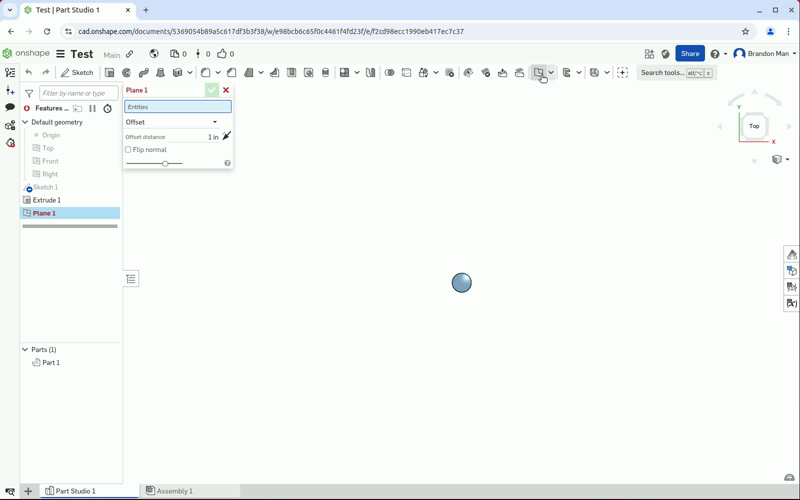
mouse_move(73, 150)
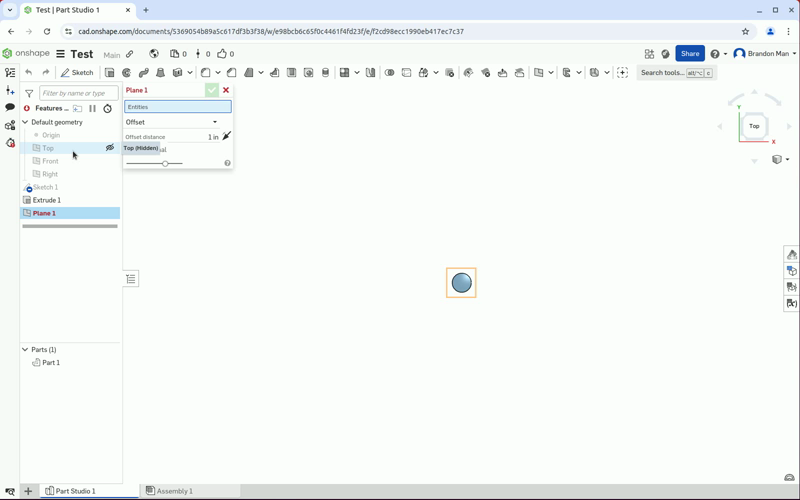
click(73, 150)
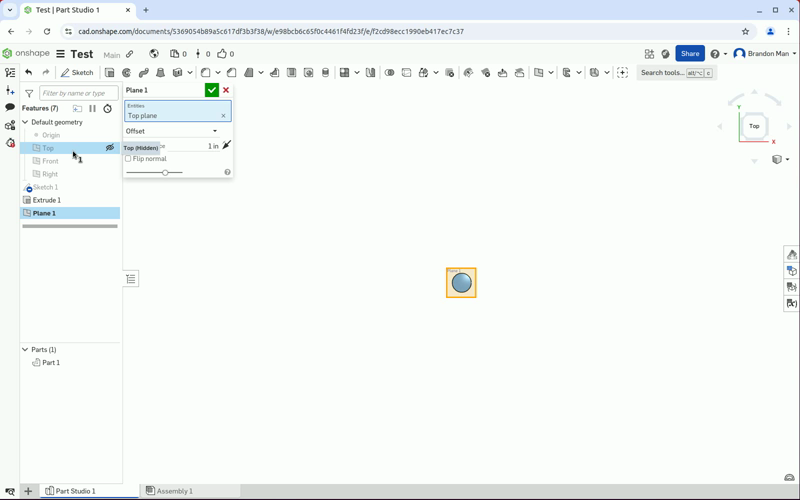
key(tab, 2)
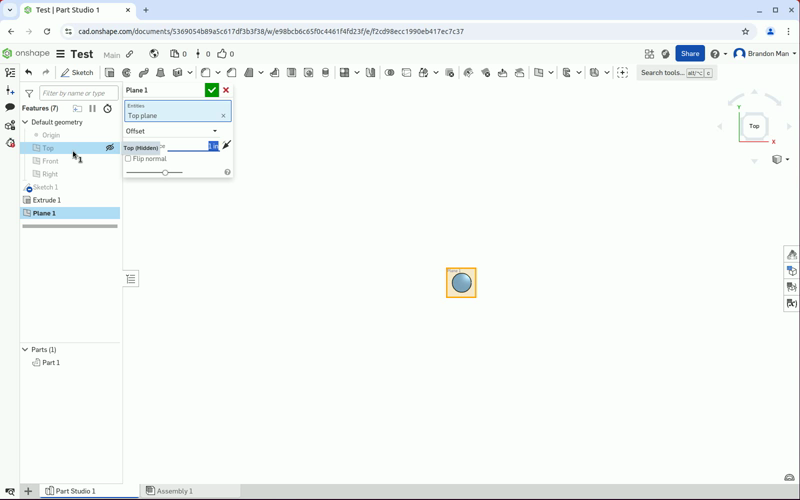
text(14.204)
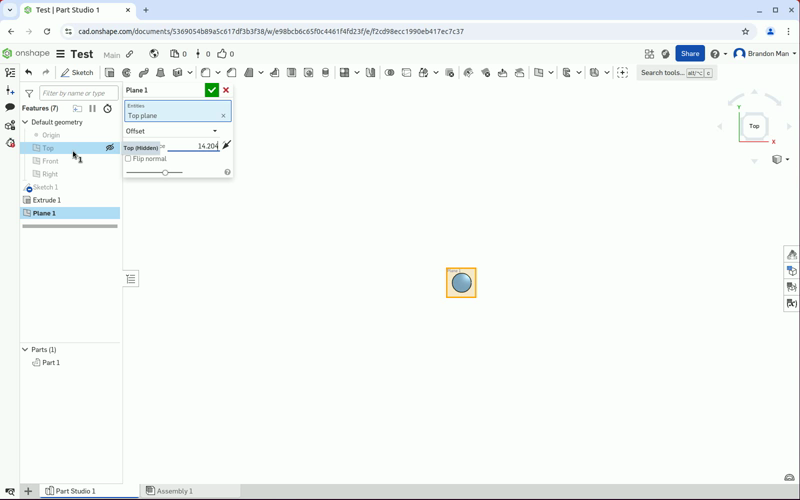
key(enter, 2)
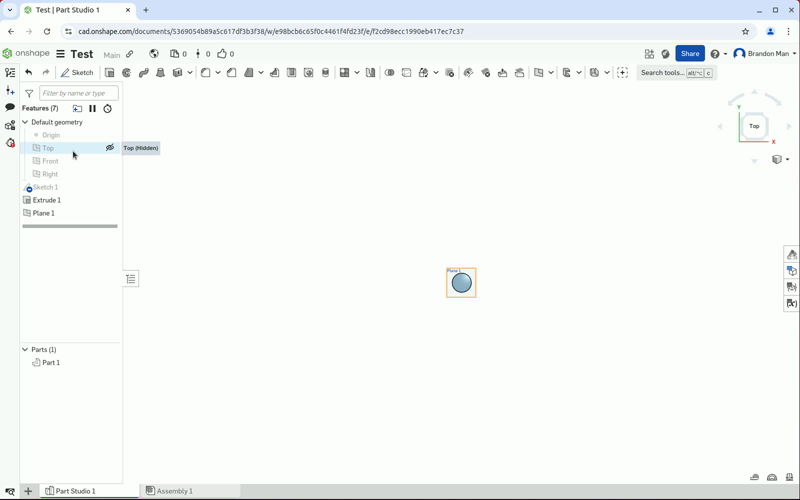
key(shift+s)
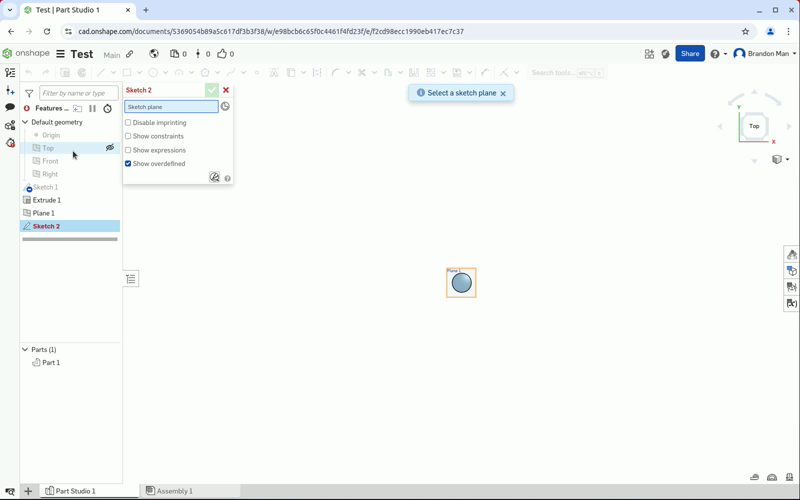
mouse_move(73, 215)
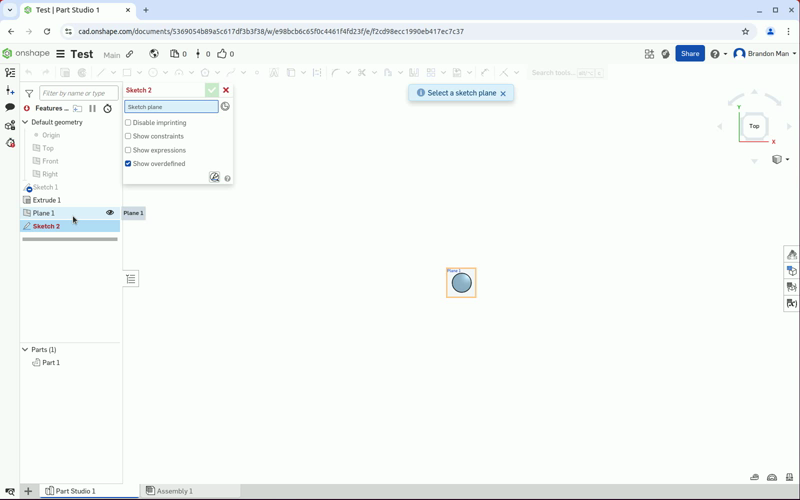
click(73, 215)
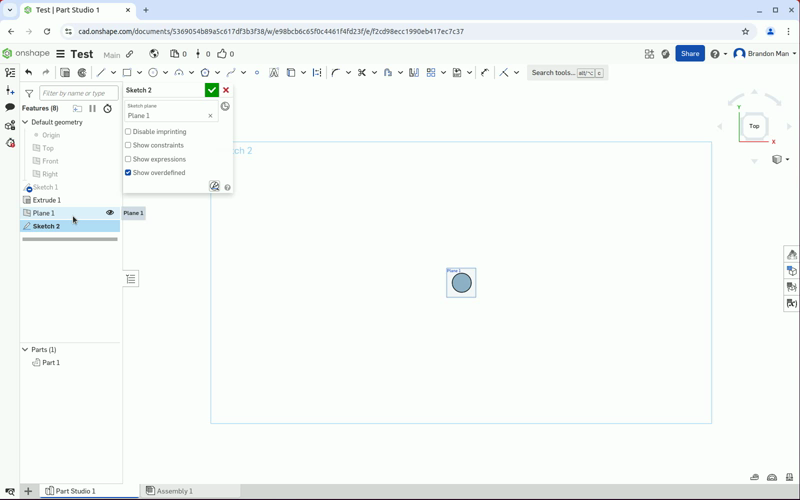
mouse_move(73, 352)
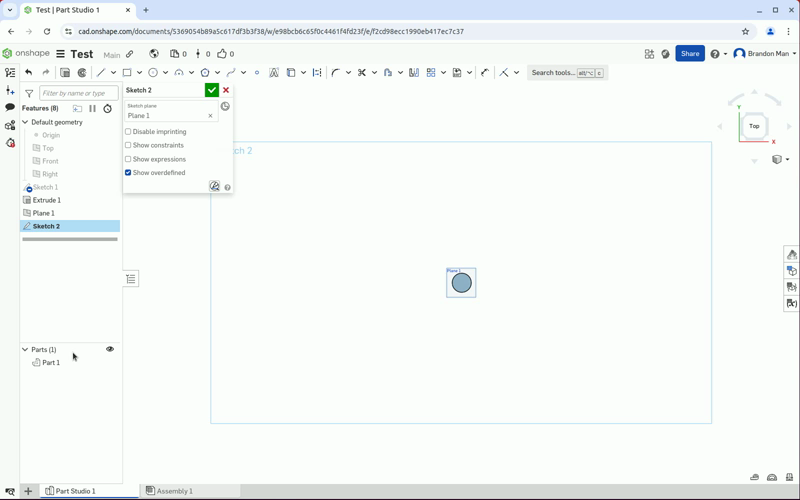
key(y)
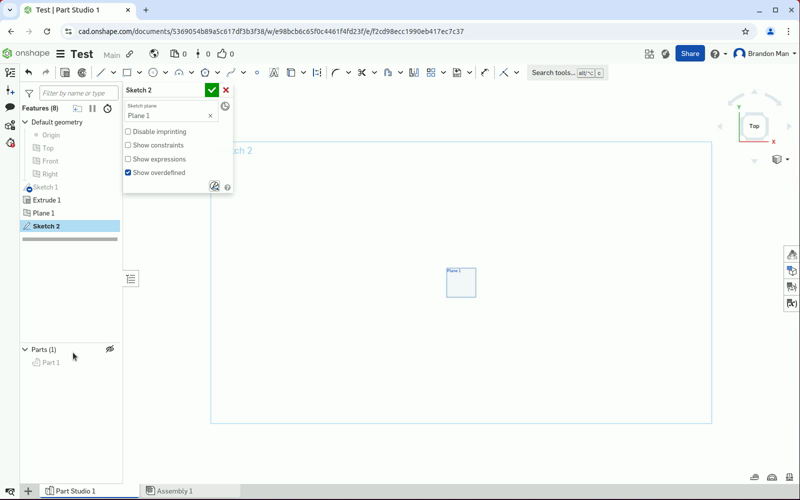
key(c)
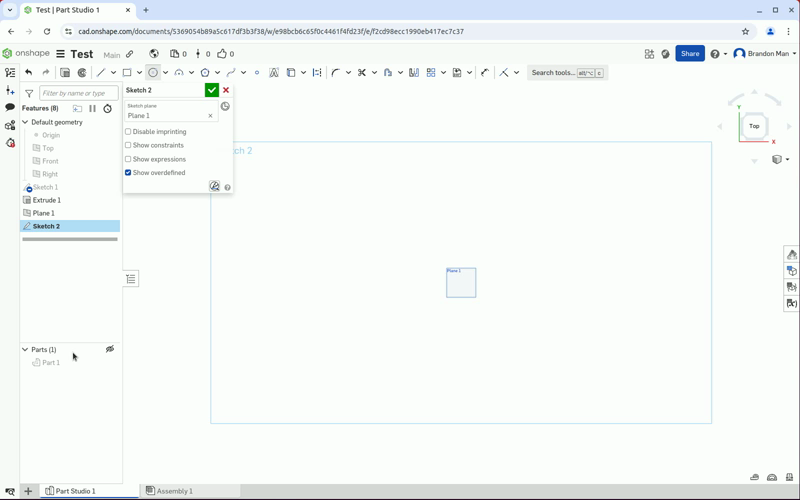
key_down(shift)
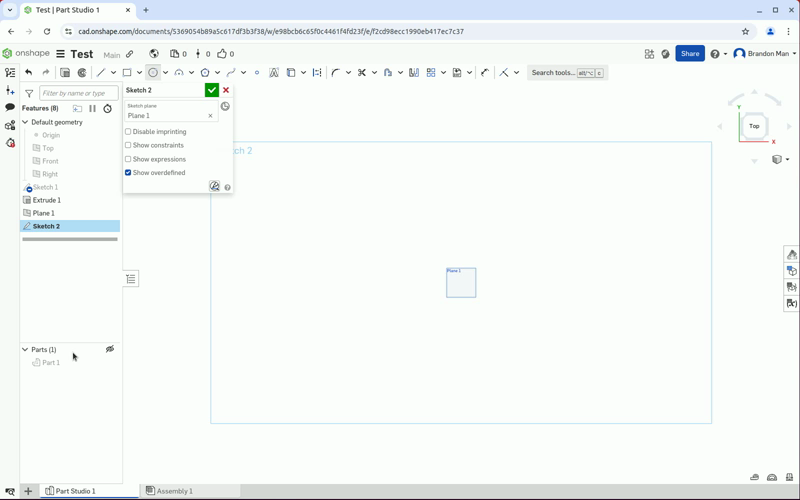
mouse_move(457, 282)
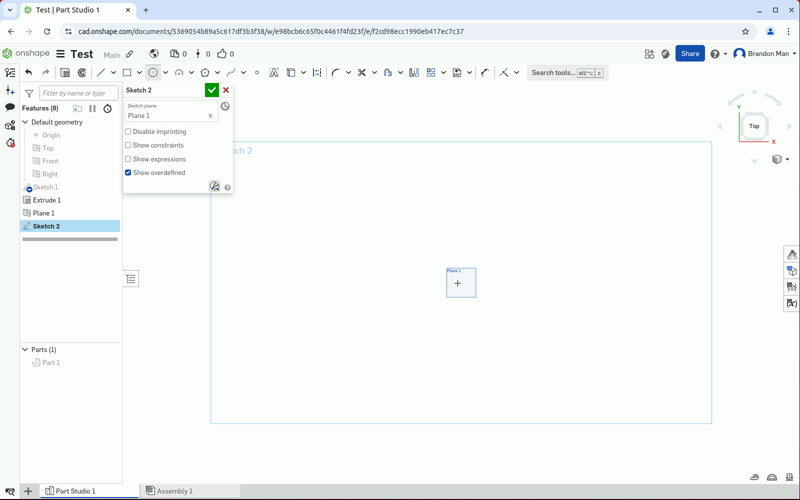
click(457, 282)
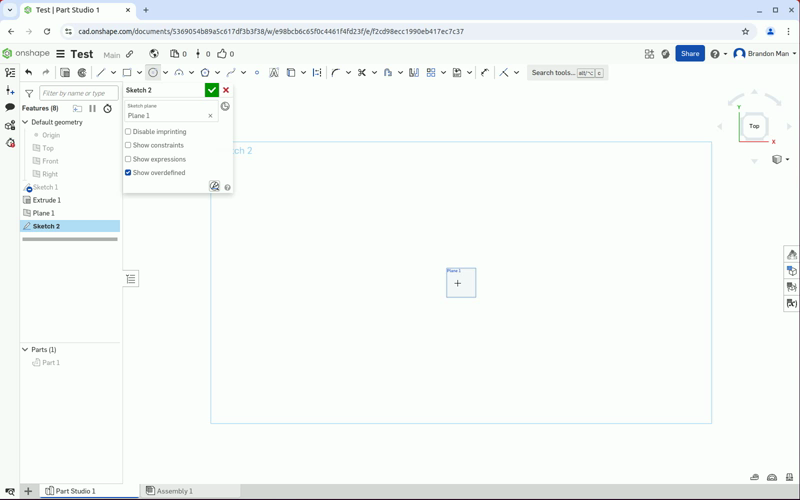
key_up(shift)
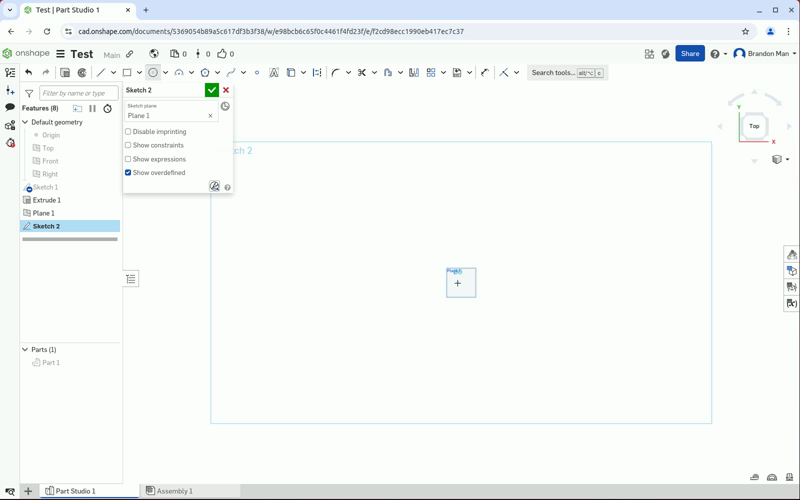
mouse_move(462, 282)
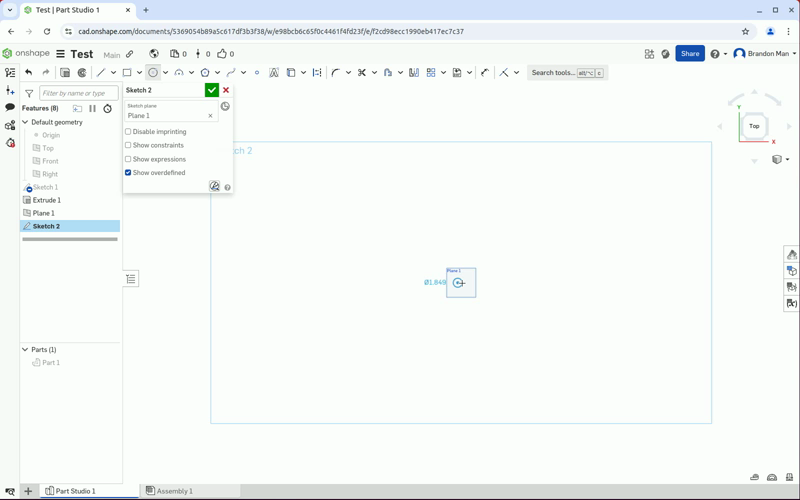
click(462, 282)
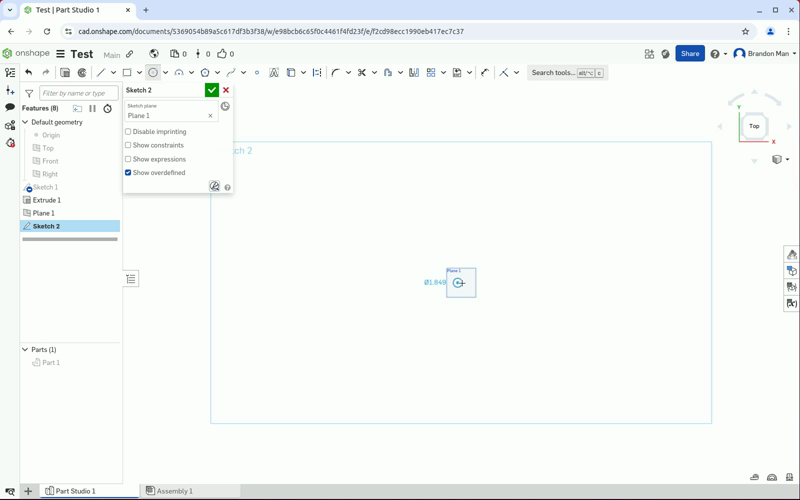
key(esc)
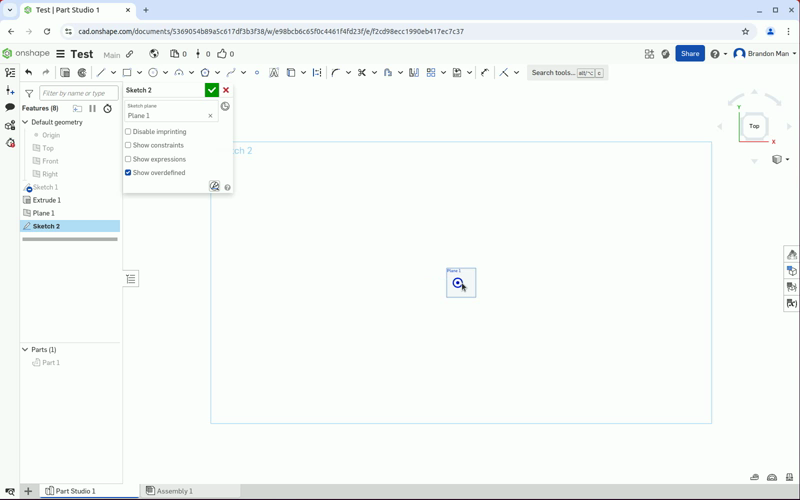
mouse_move(455, 285)
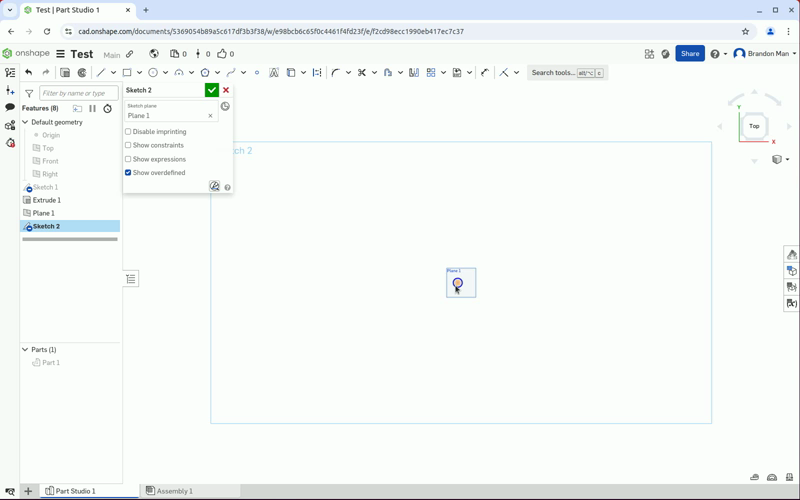
scroll(6)
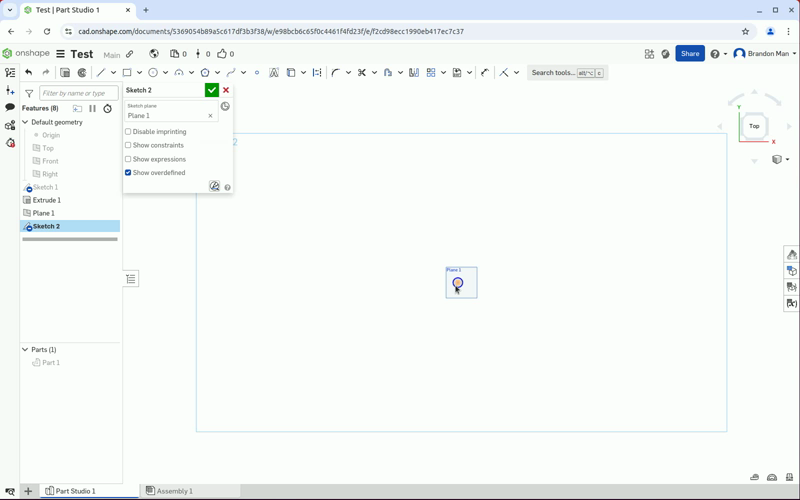
scroll(6)
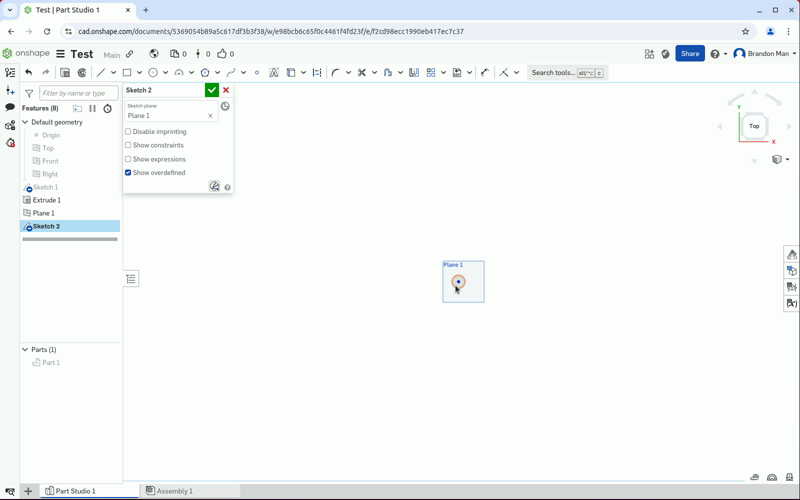
scroll(6)
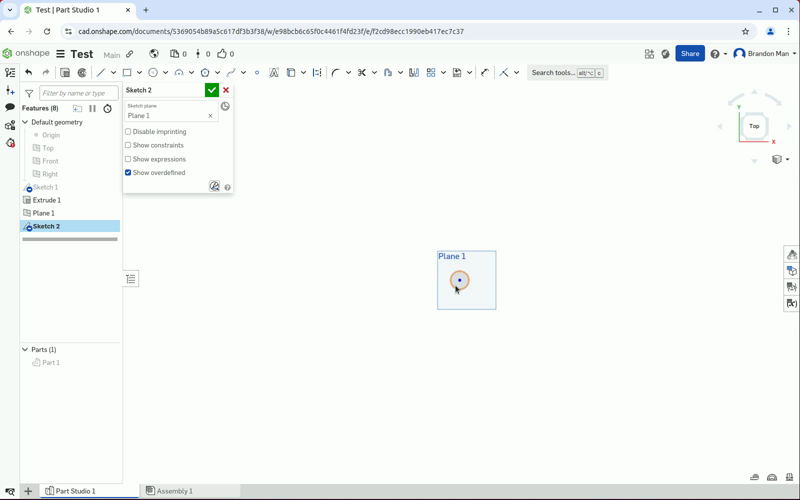
scroll(6)
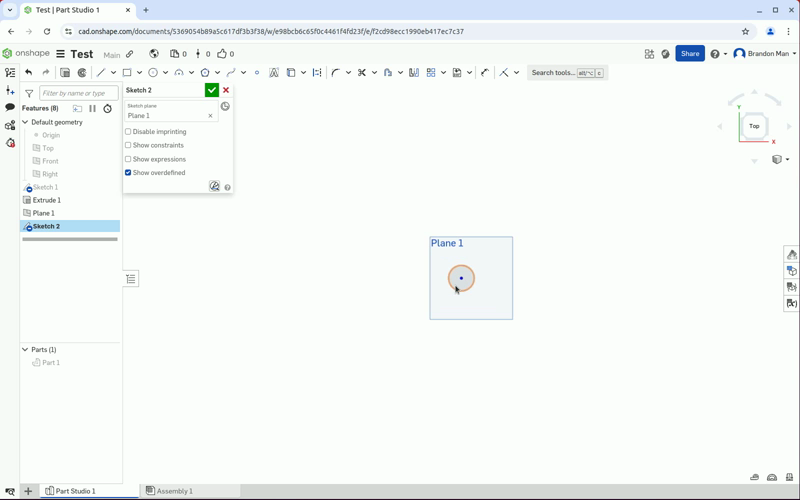
scroll(6)
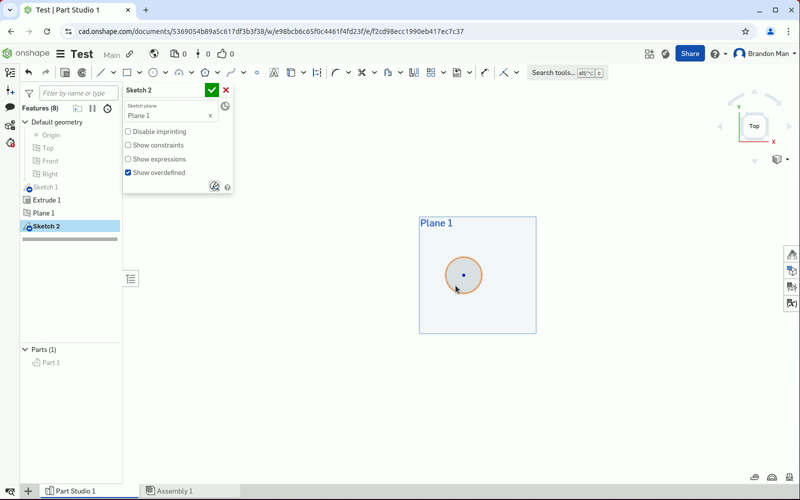
scroll(6)
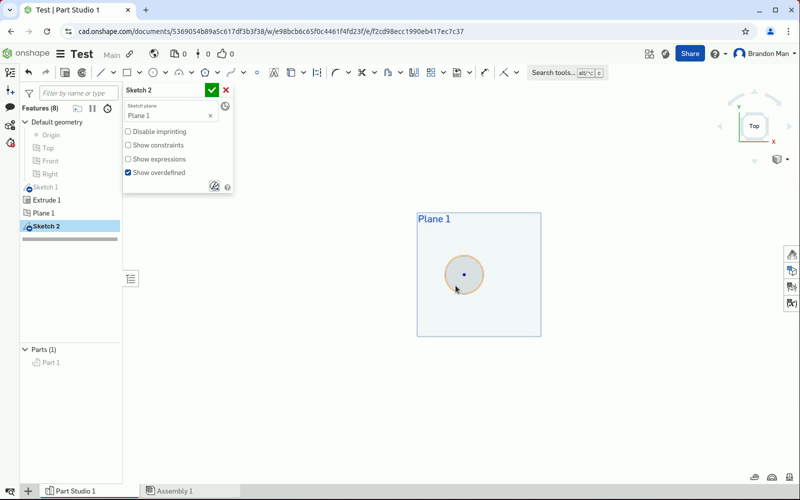
scroll(6)
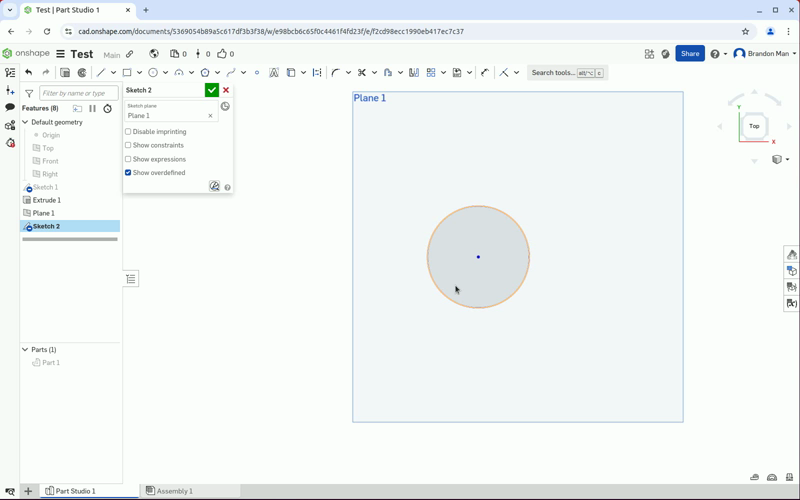
click(455, 285)
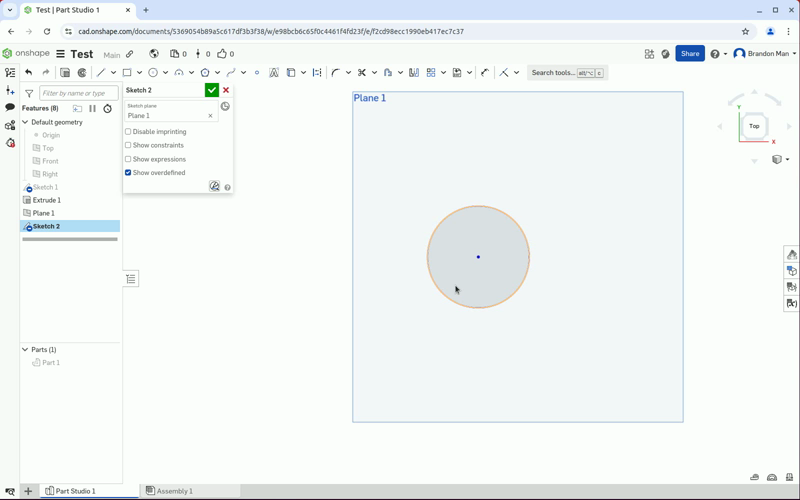
scroll(-6)
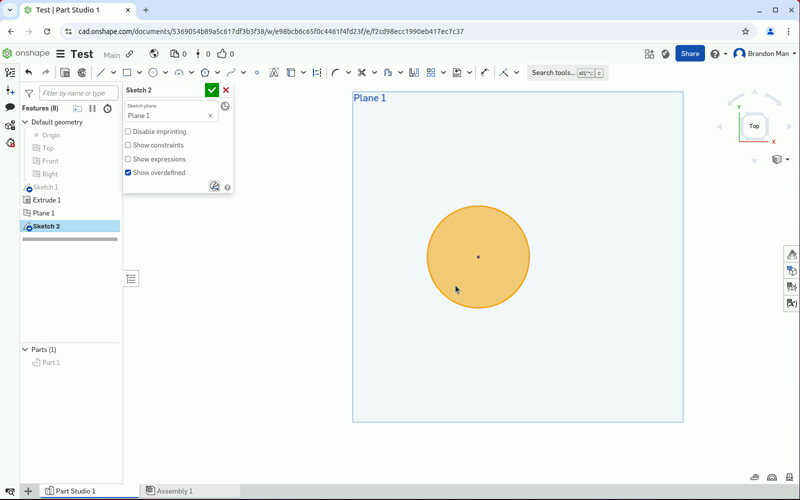
scroll(-6)
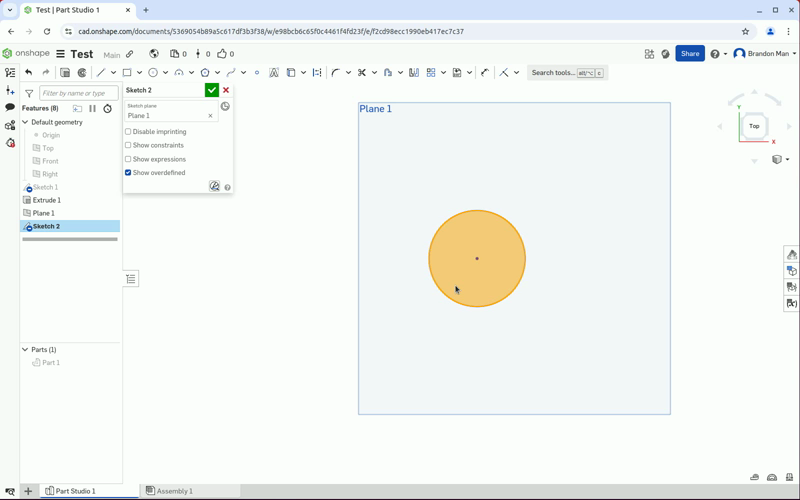
scroll(-6)
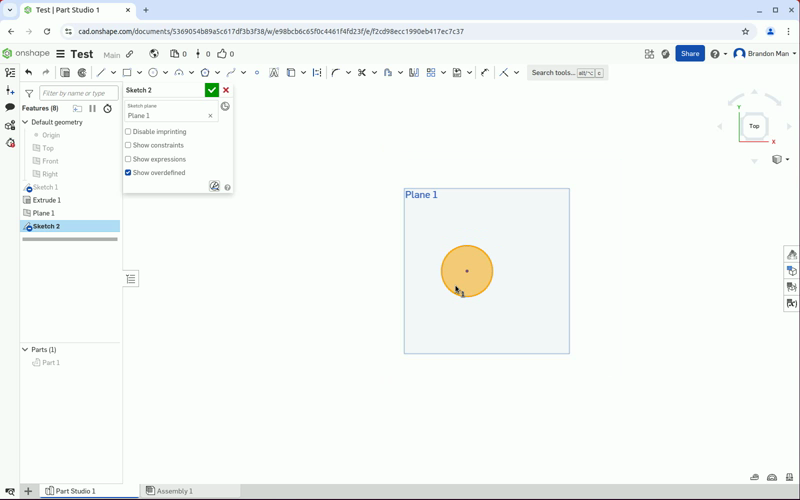
scroll(-6)
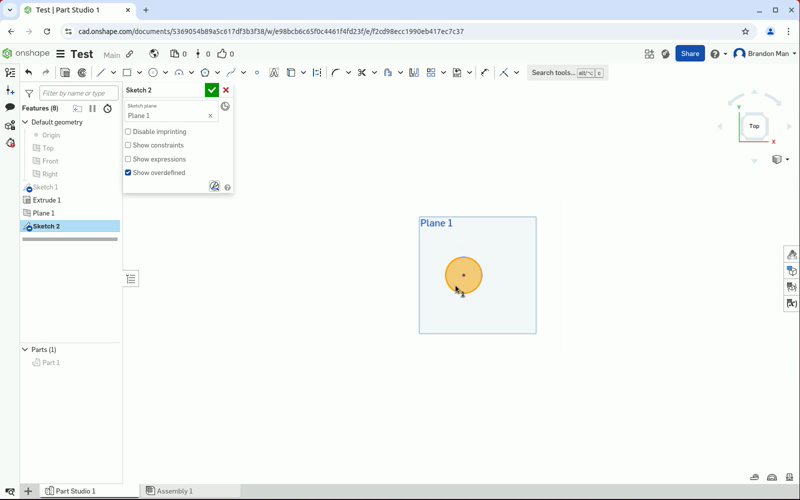
scroll(-6)
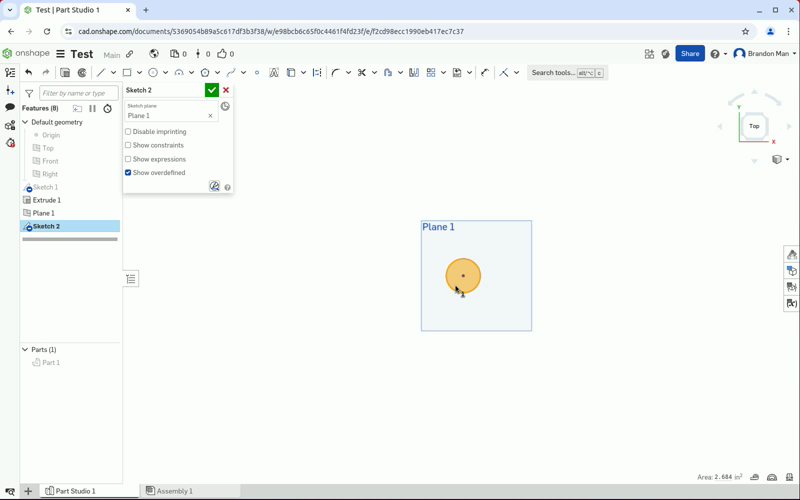
scroll(-6)
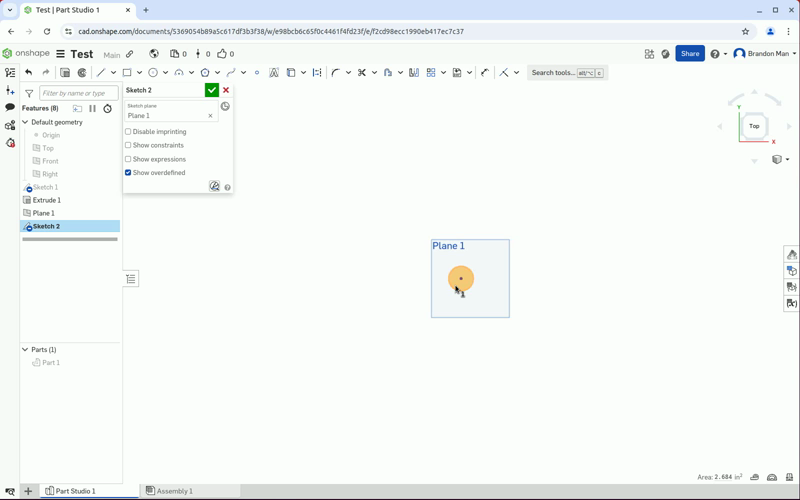
scroll(-6)
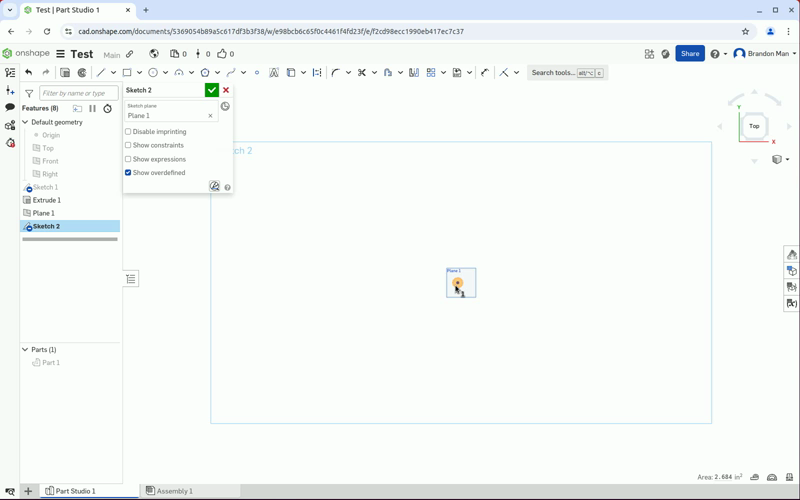
mouse_move(73, 352)
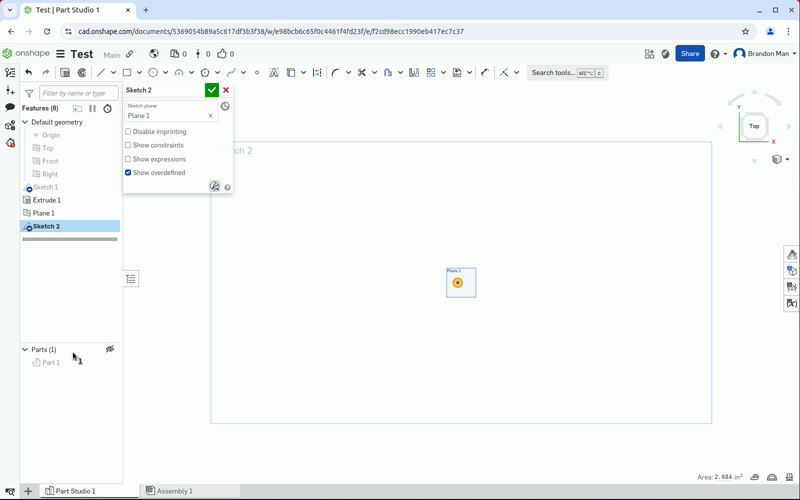
key(shift+y)
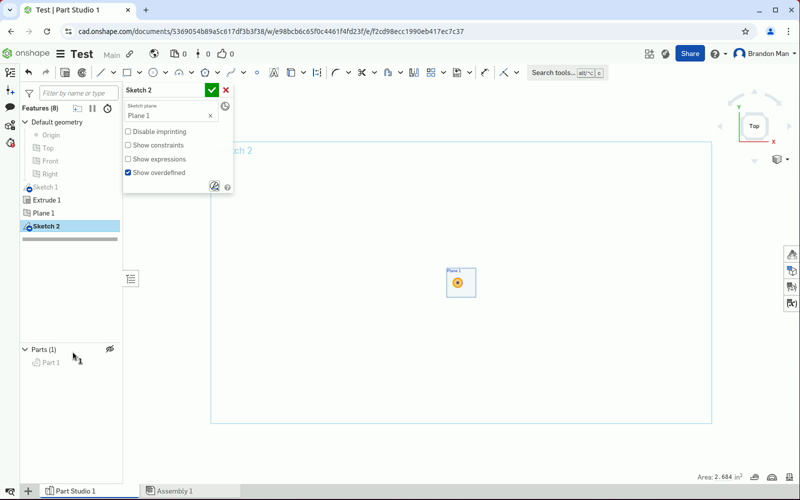
key(shift+e)
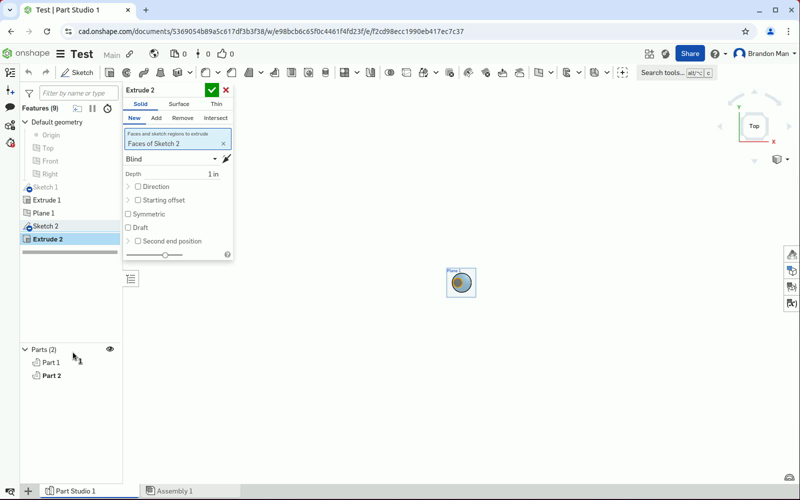
mouse_move(143, 106)
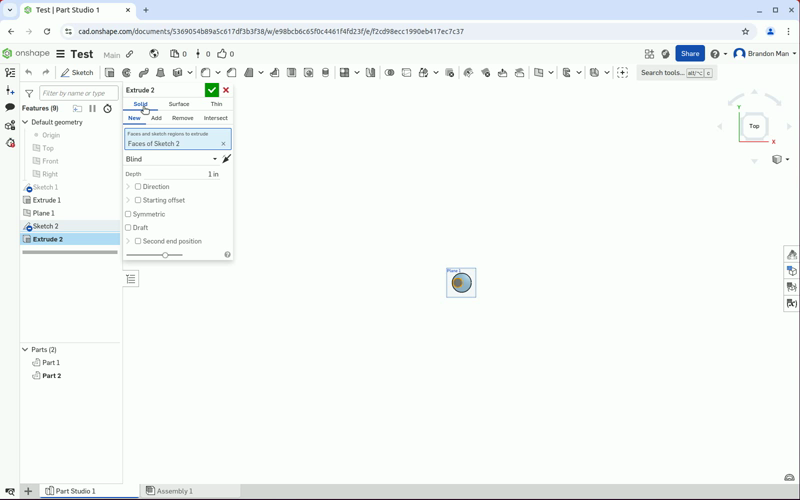
click(143, 106)
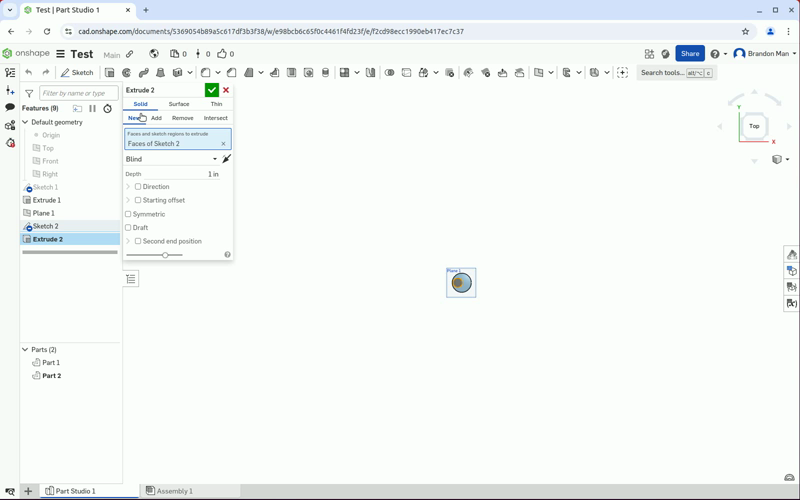
mouse_move(137, 120)
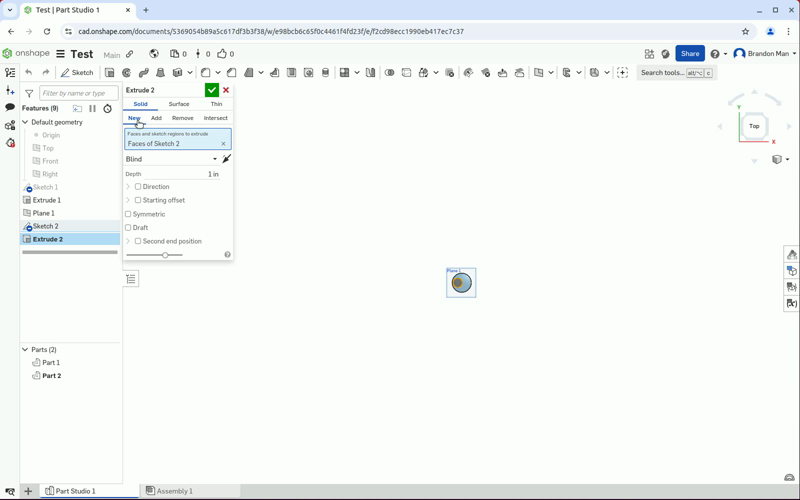
click(137, 120)
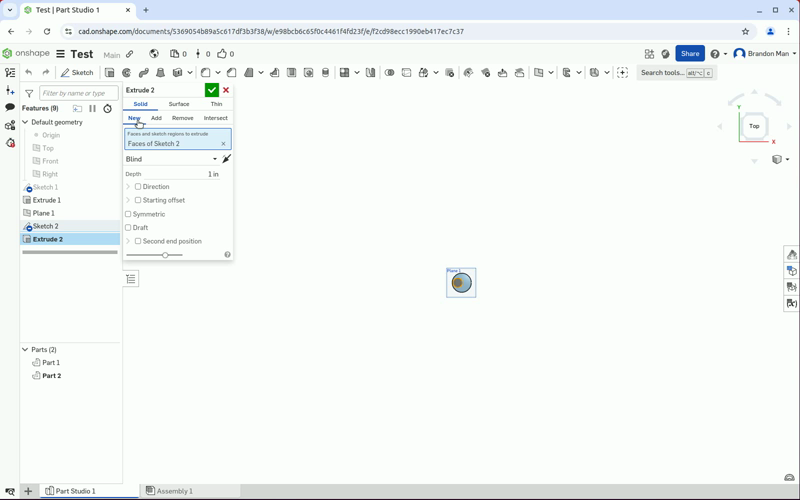
key(tab, 4)
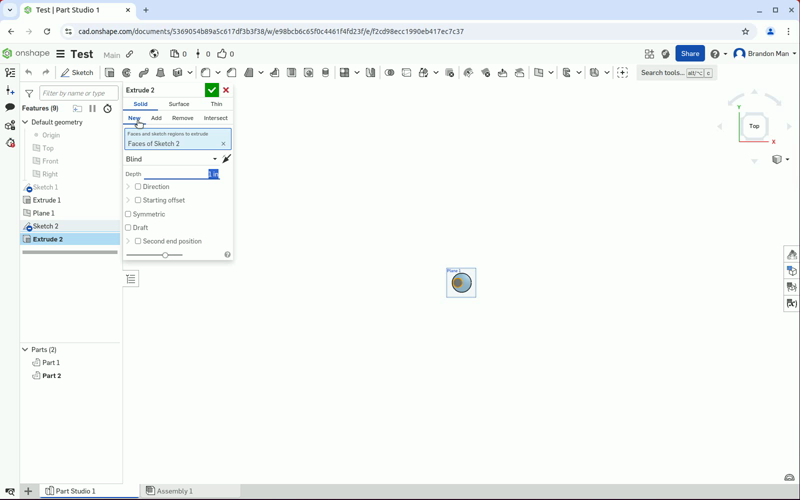
text(8.906)
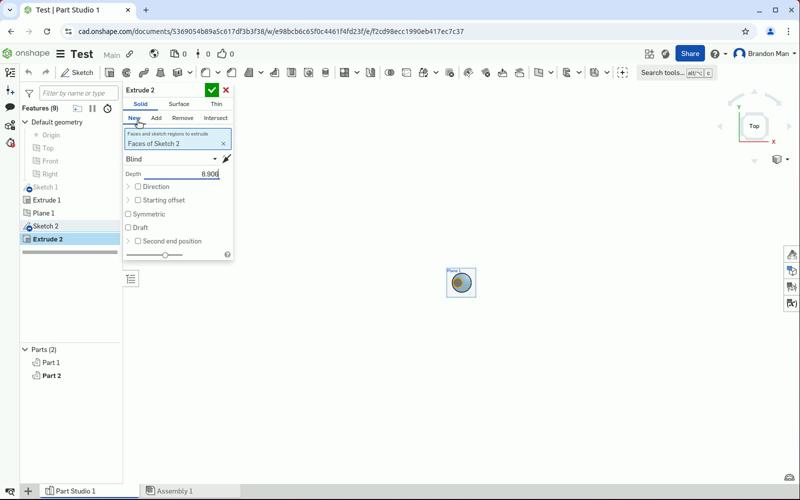
key(enter)
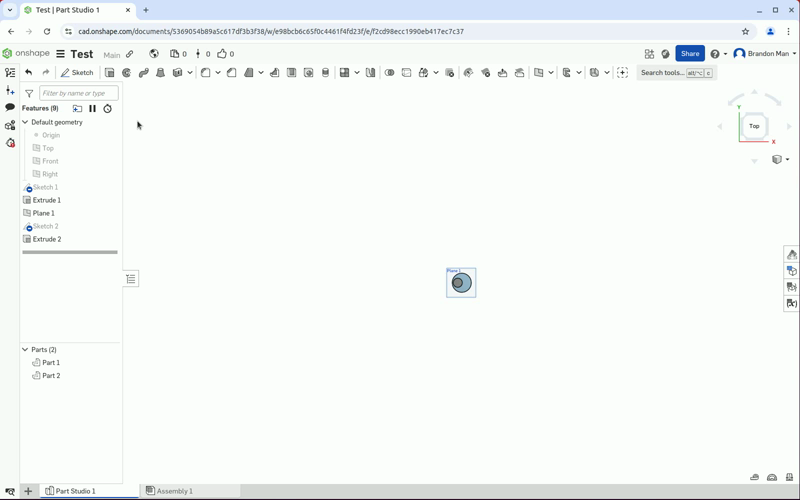
key(shift+h)
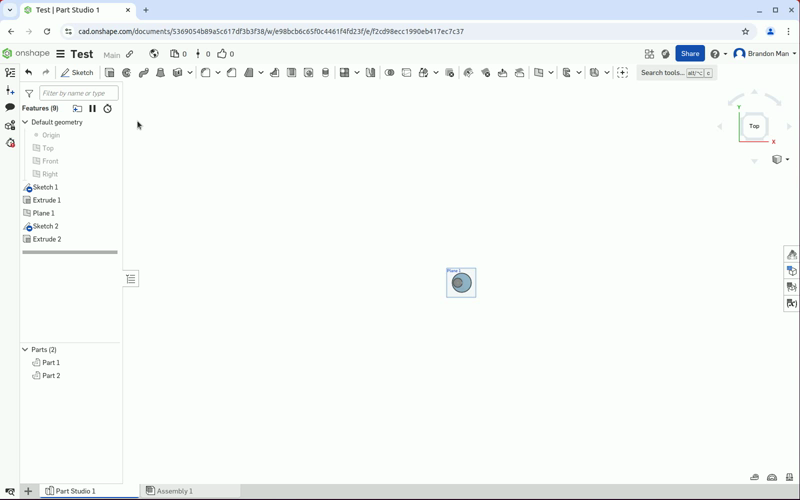
key(shift+h)
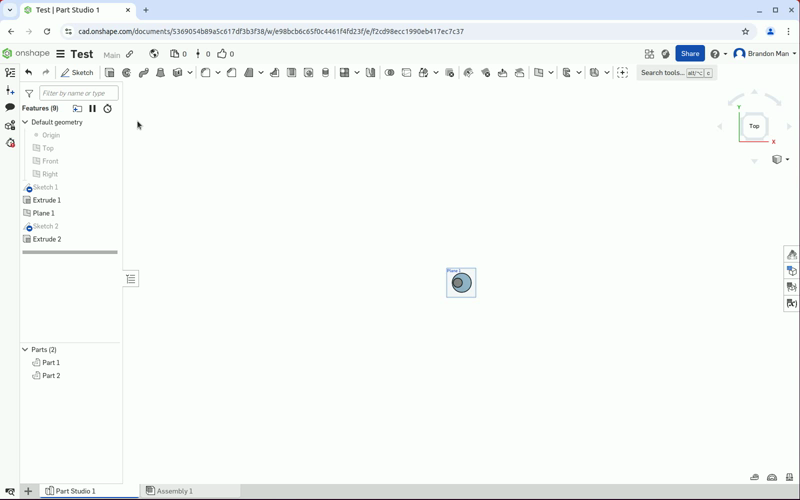
mouse_move(73, 189)
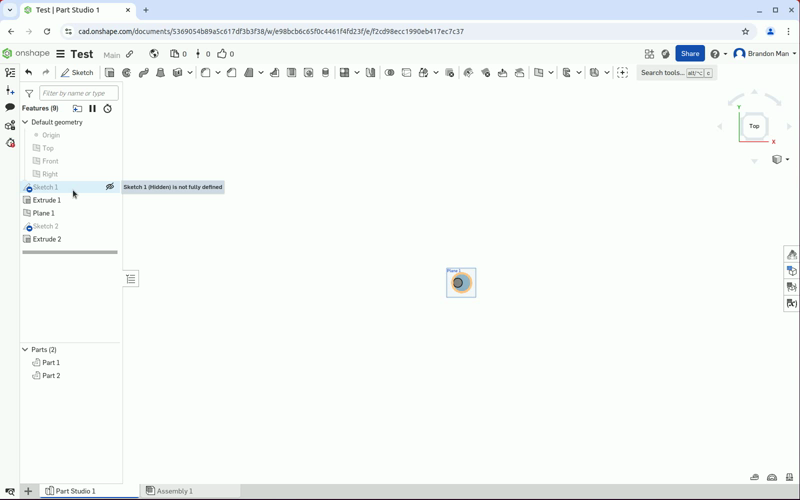
click(73, 189)
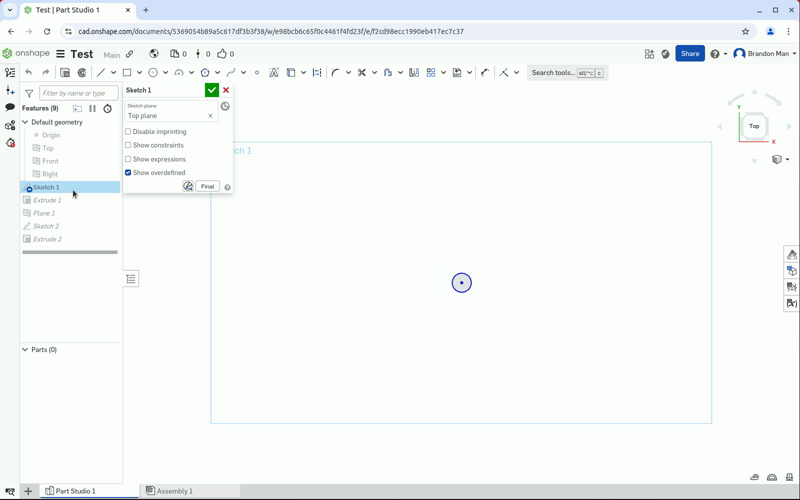
mouse_move(229, 92)
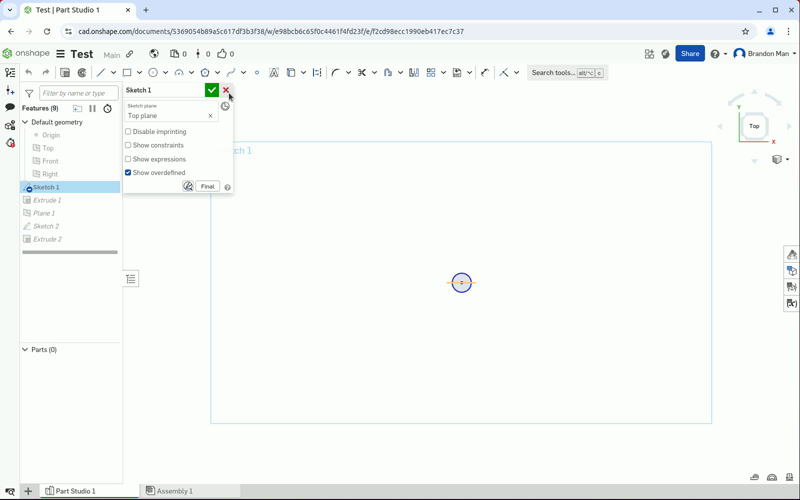
click(229, 92)
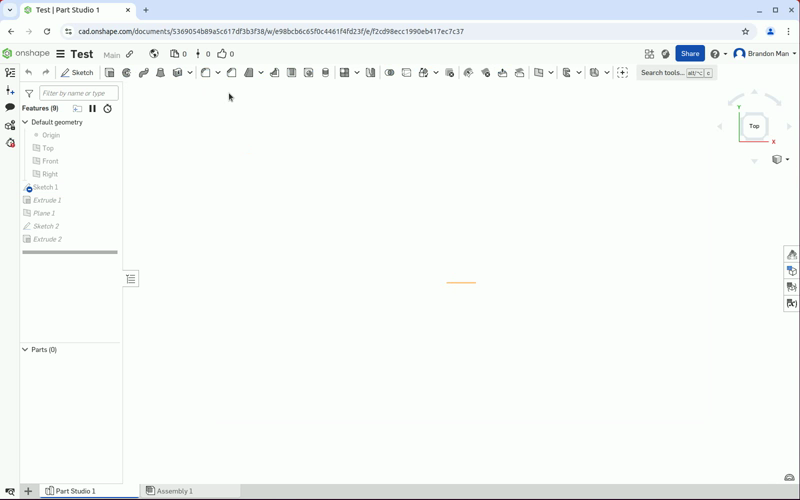
key(shift+s)
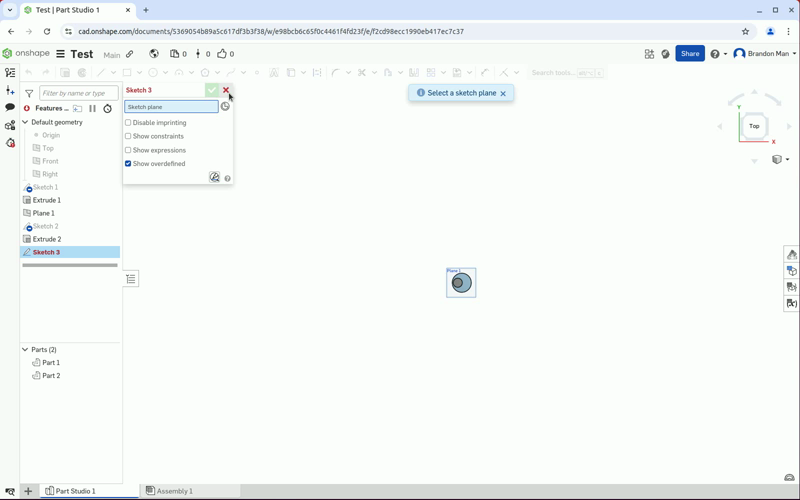
mouse_move(73, 215)
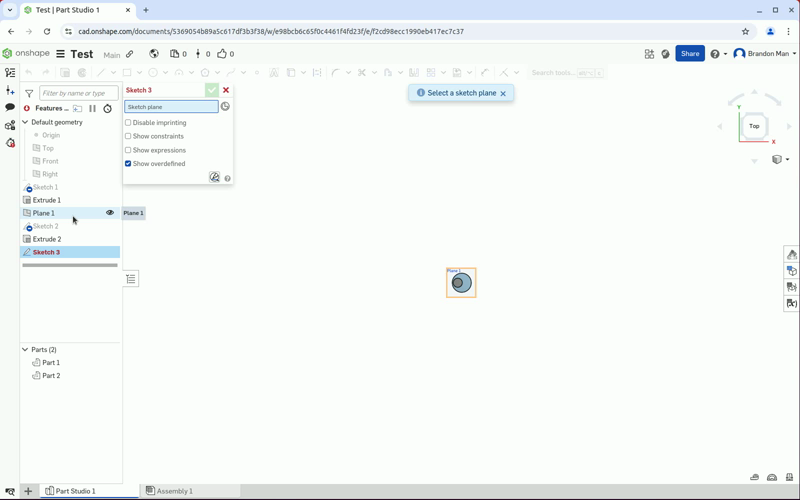
click(73, 215)
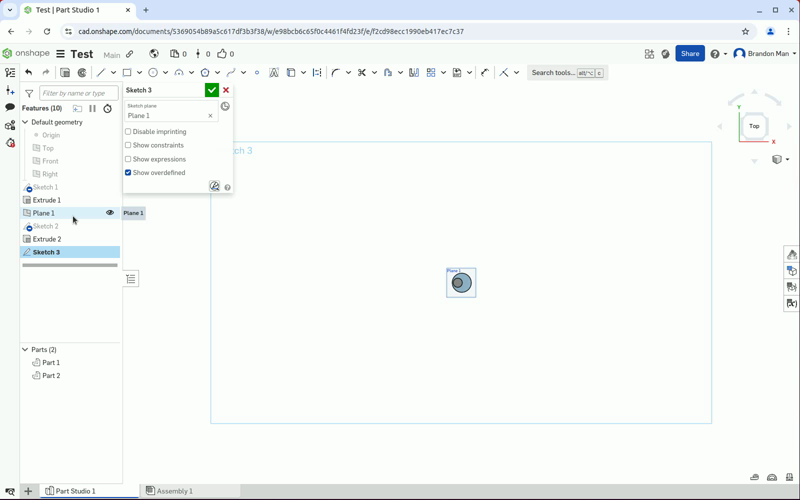
mouse_move(73, 352)
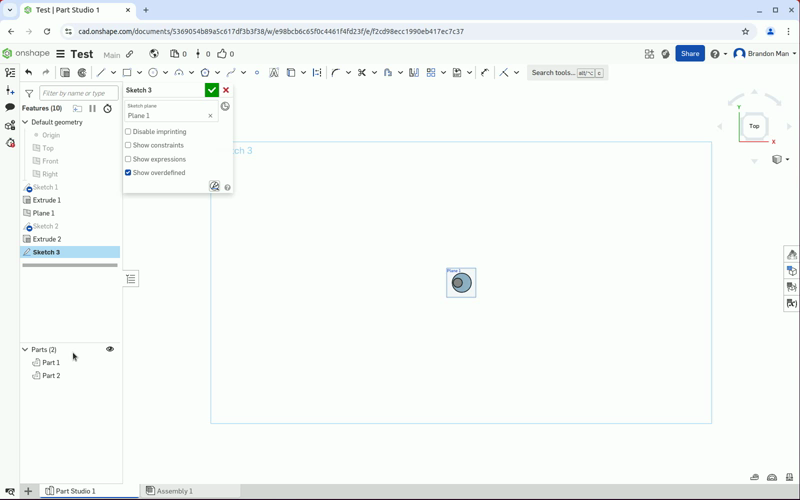
key(y)
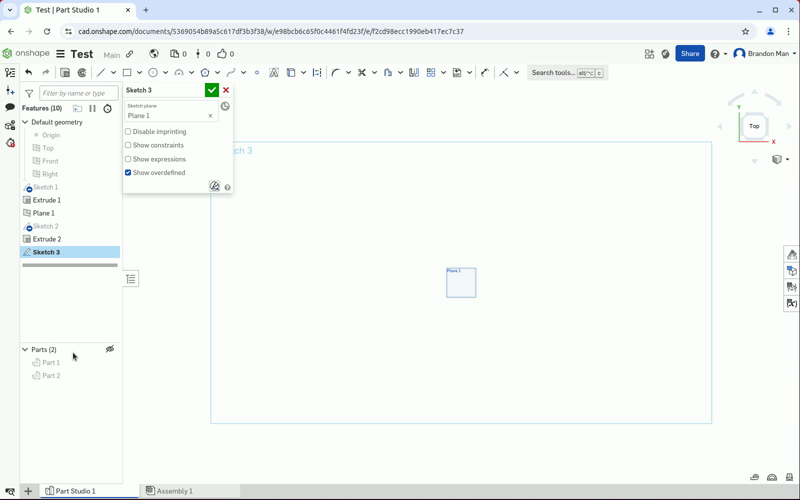
key(c)
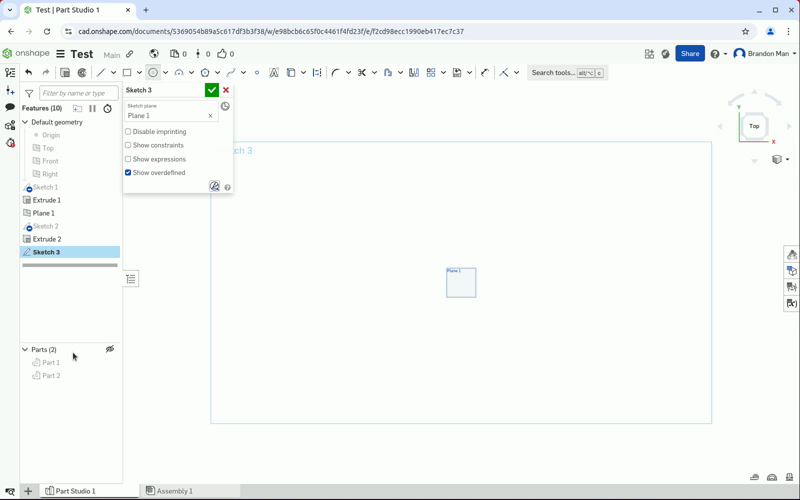
key_down(shift)
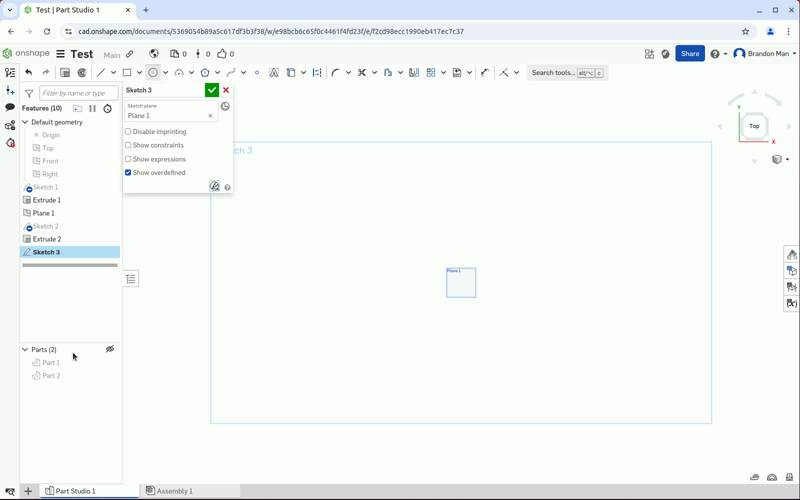
mouse_move(466, 282)
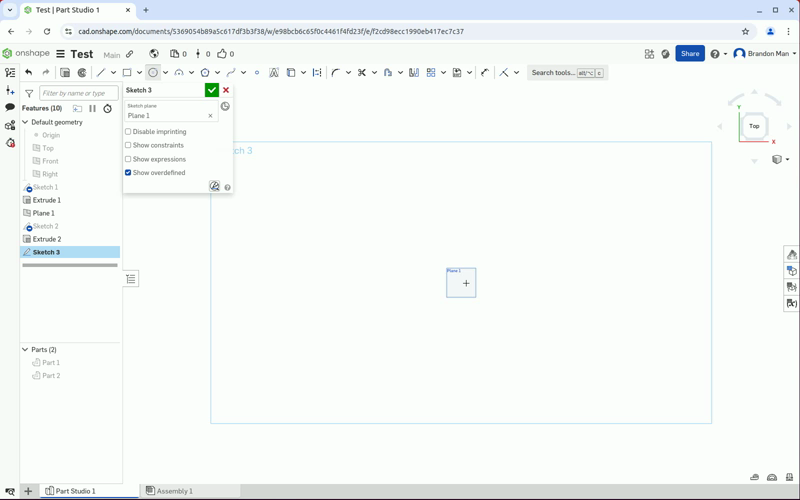
click(466, 282)
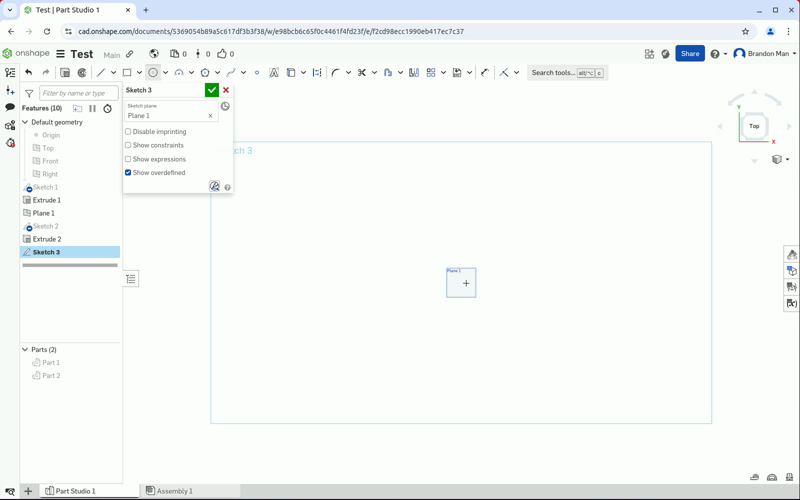
key_up(shift)
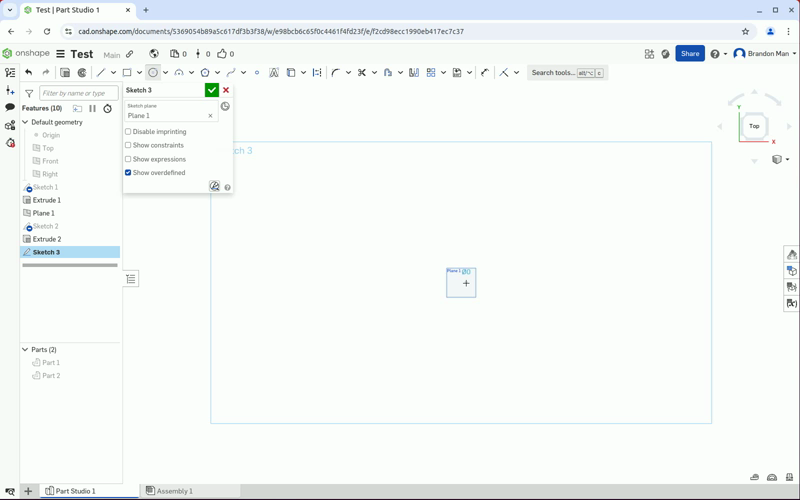
mouse_move(470, 282)
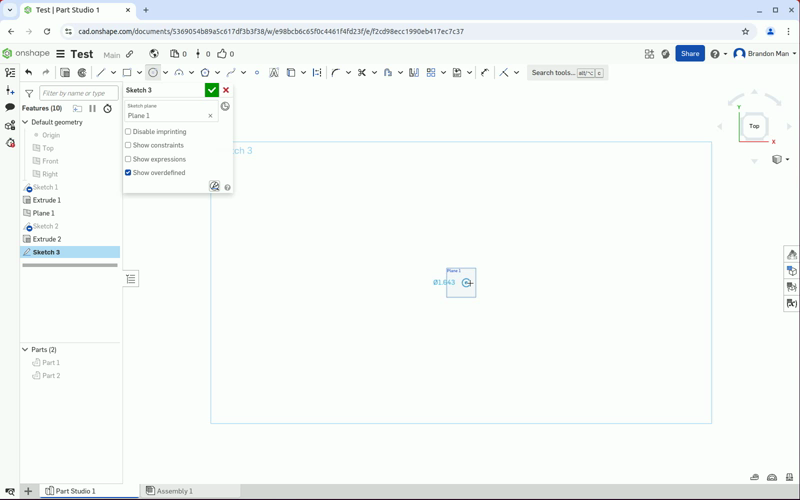
click(470, 282)
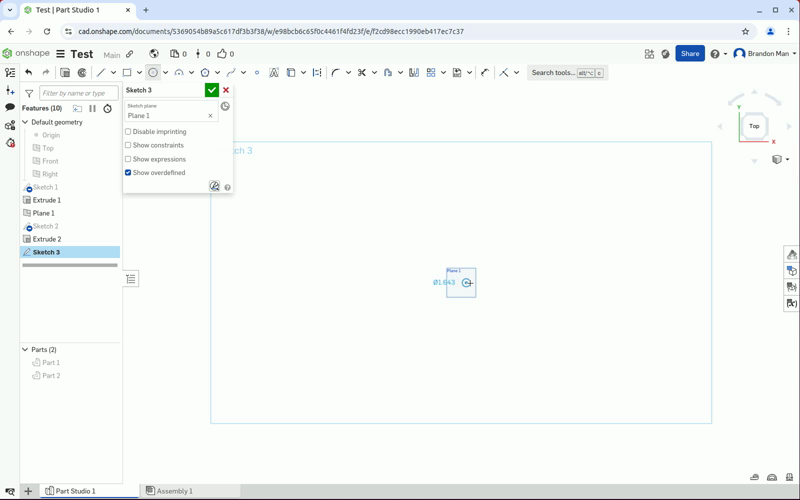
key(esc)
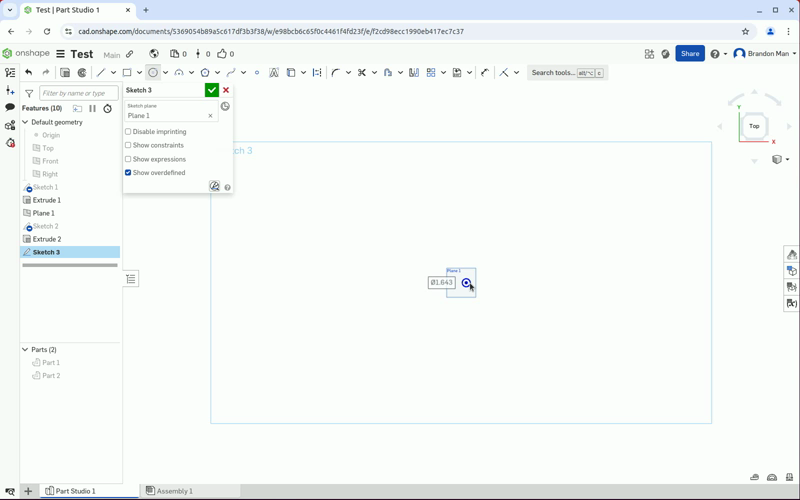
mouse_move(465, 280)
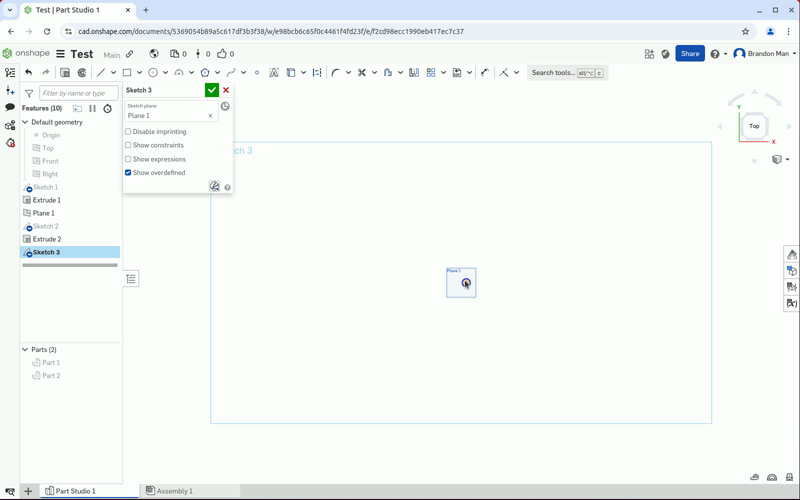
scroll(6)
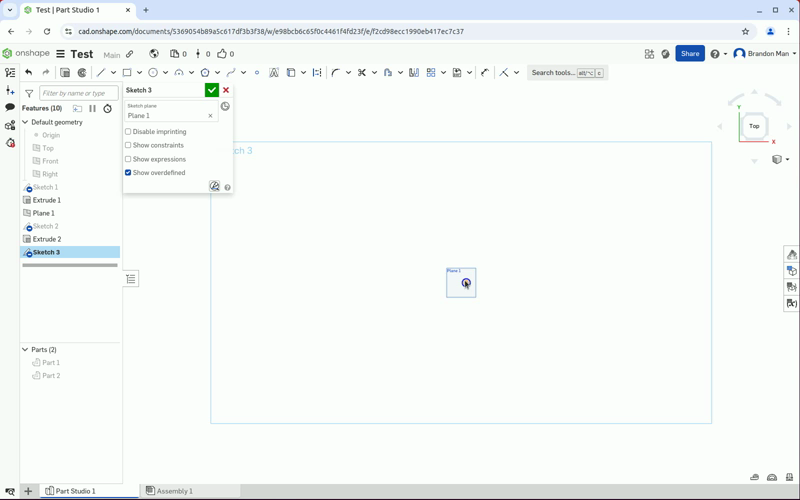
scroll(6)
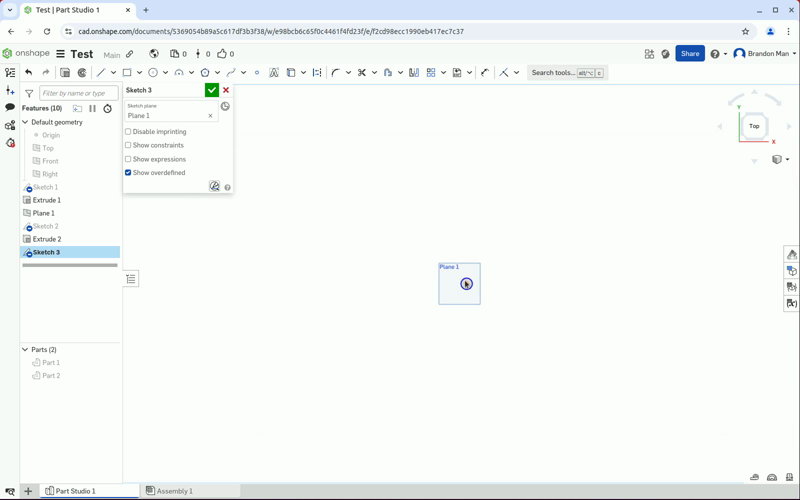
scroll(6)
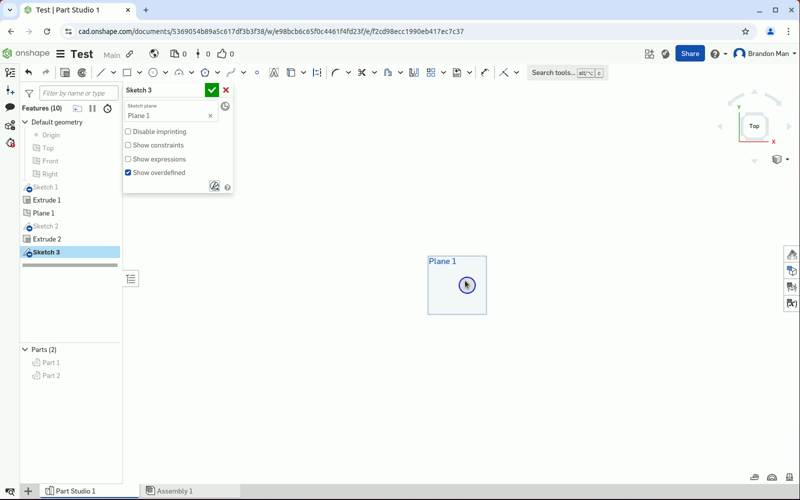
scroll(6)
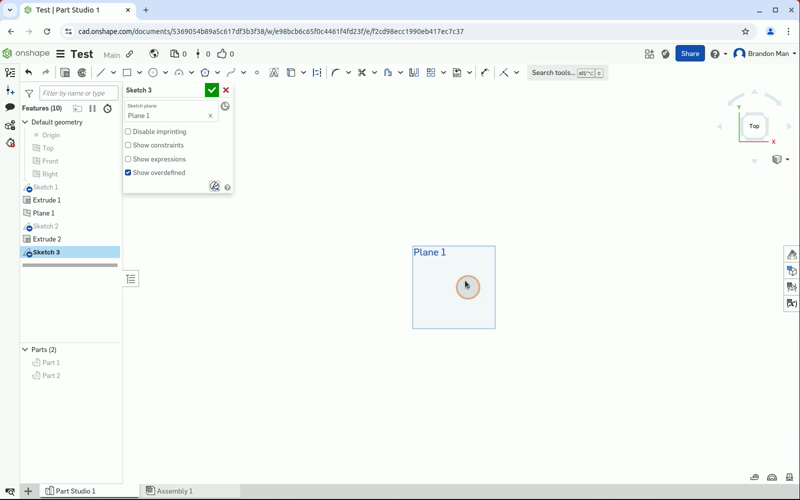
scroll(6)
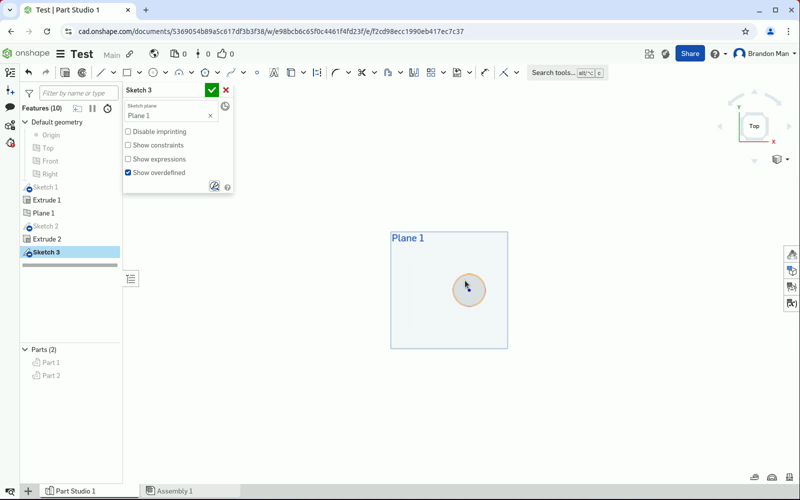
scroll(6)
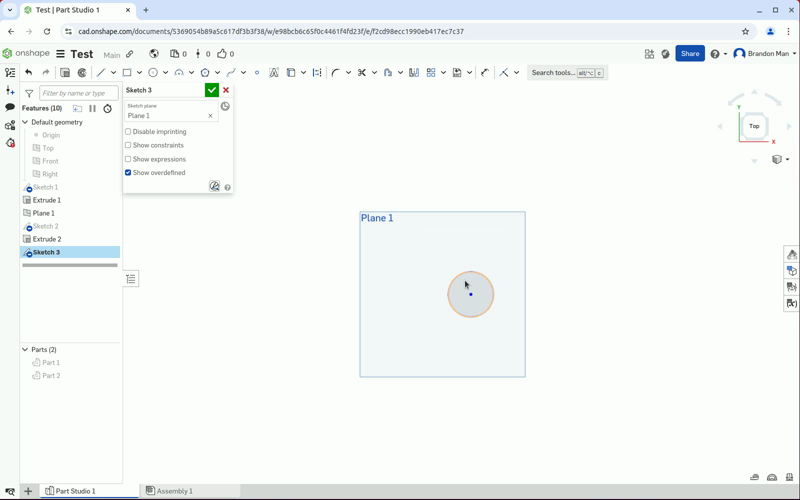
scroll(6)
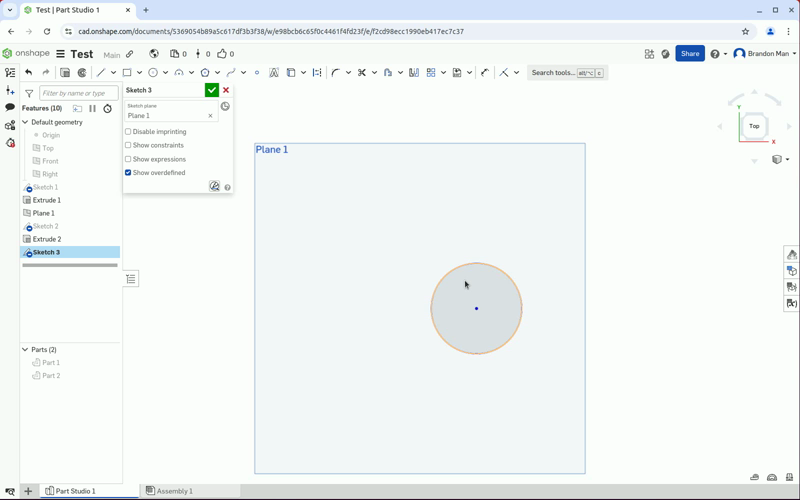
click(465, 280)
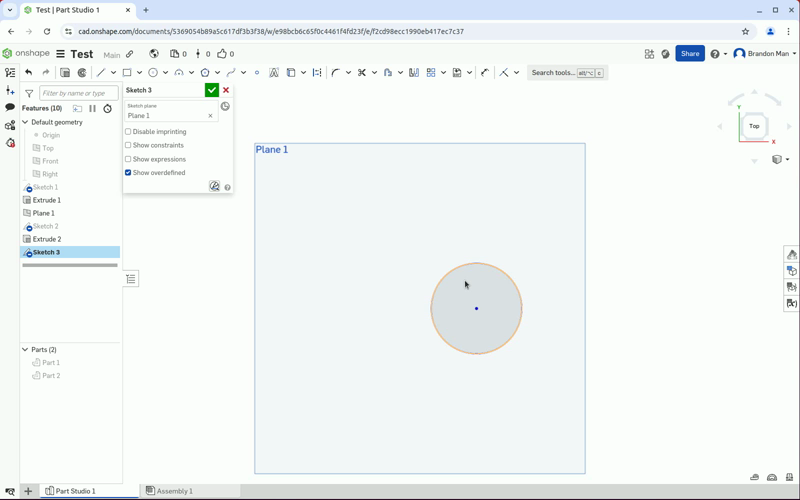
scroll(-6)
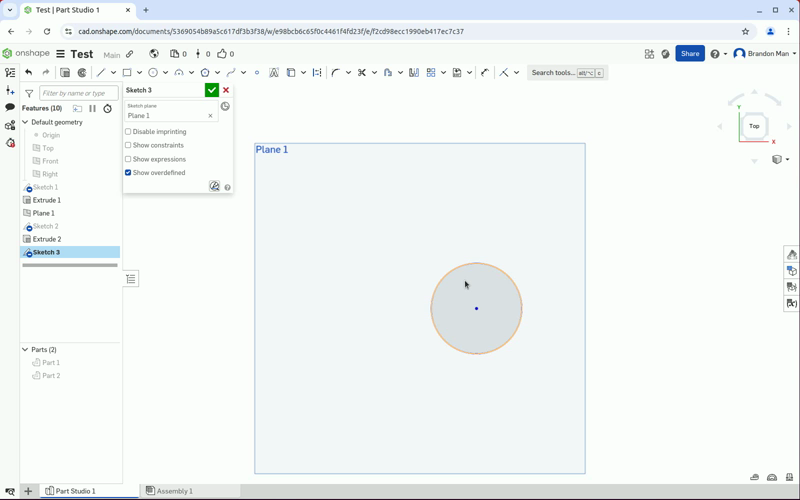
scroll(-6)
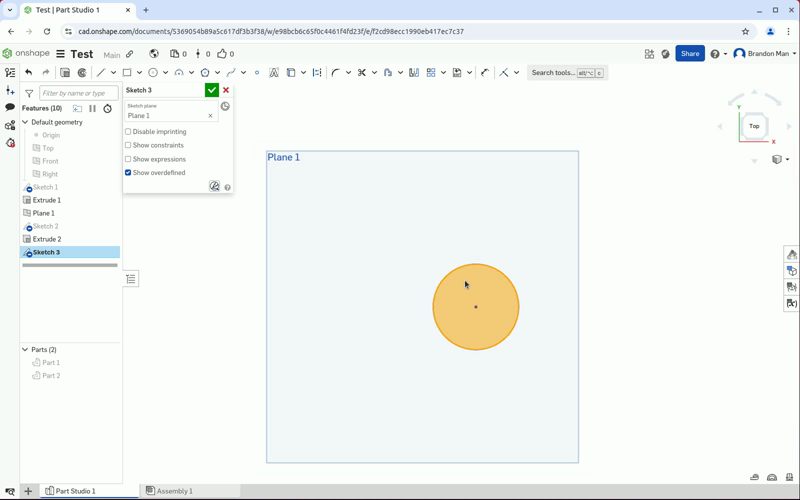
scroll(-6)
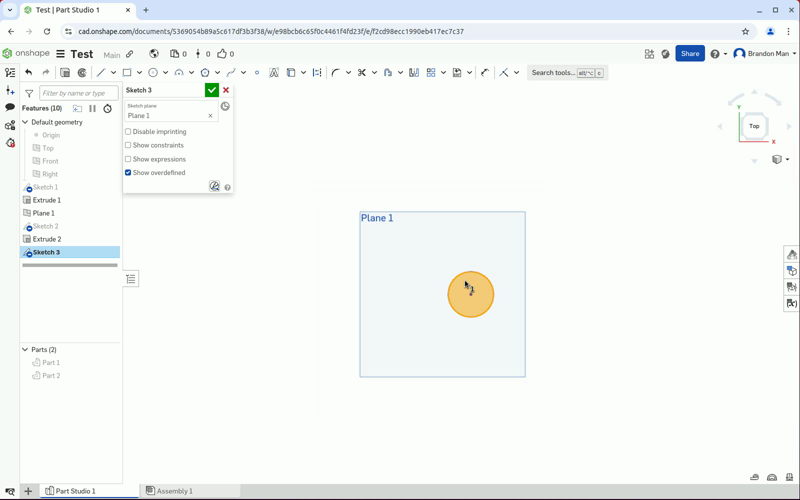
scroll(-6)
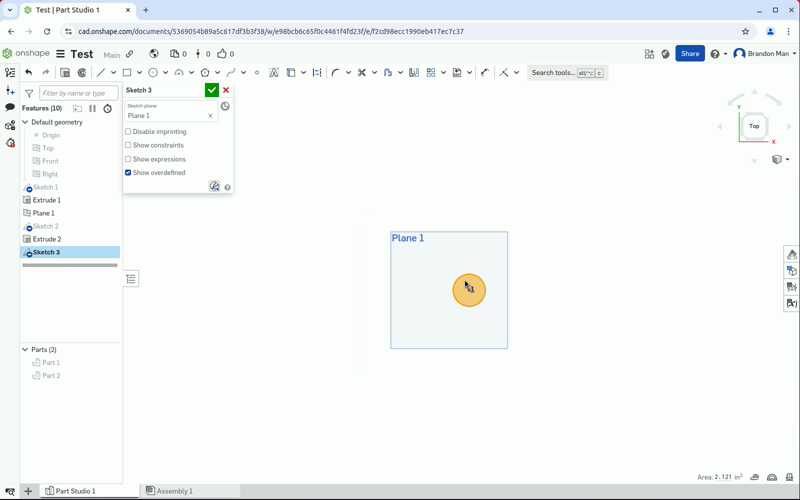
scroll(-6)
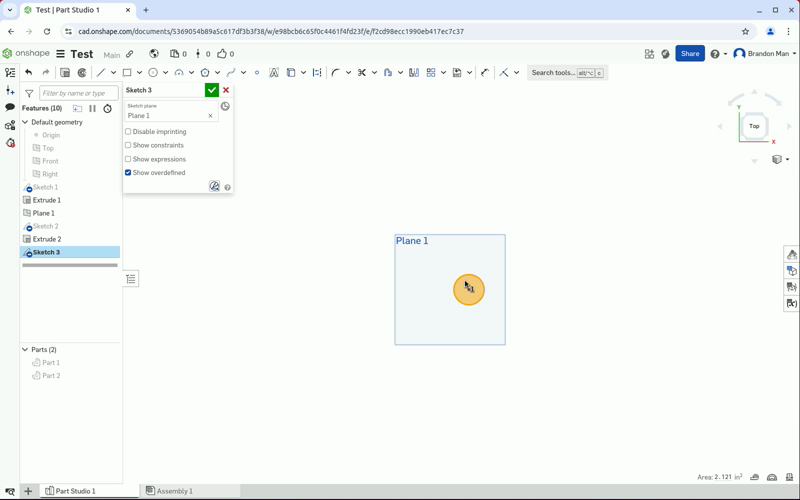
scroll(-6)
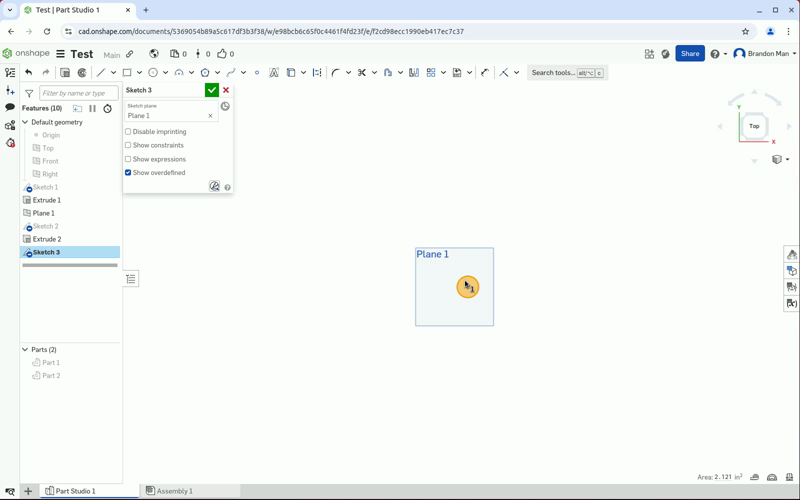
scroll(-6)
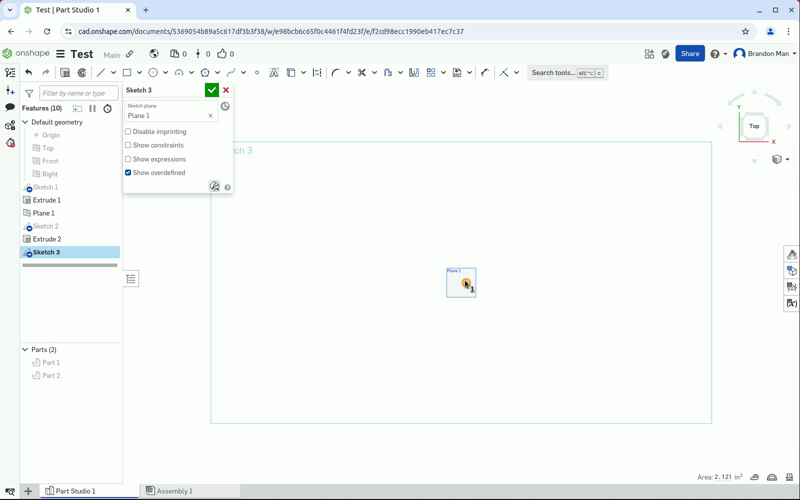
mouse_move(73, 352)
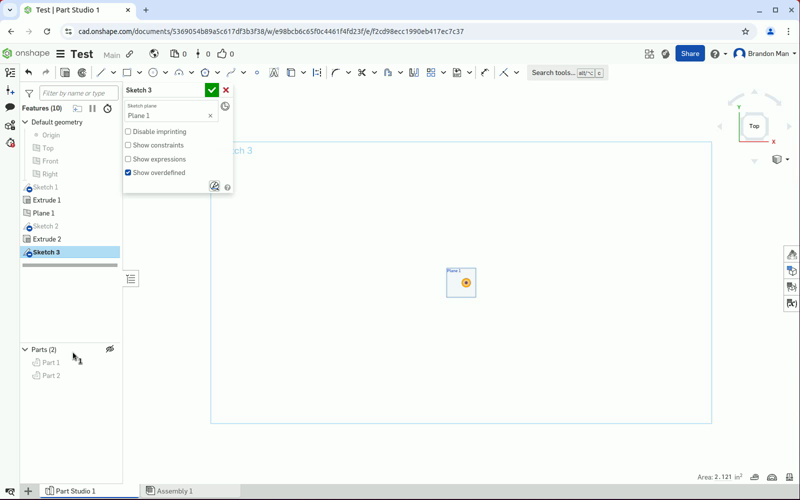
key(shift+y)
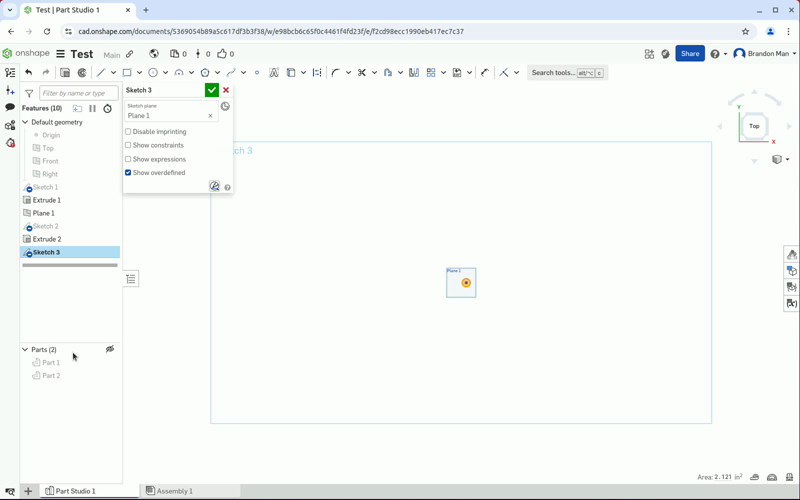
key(shift+e)
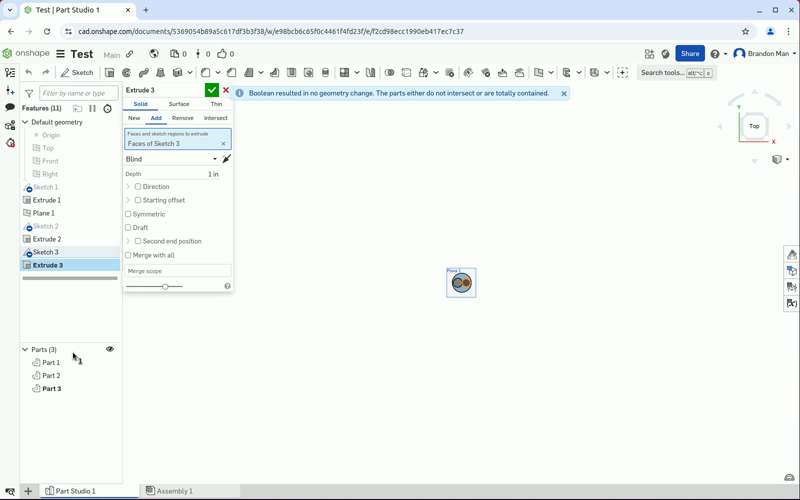
mouse_move(143, 106)
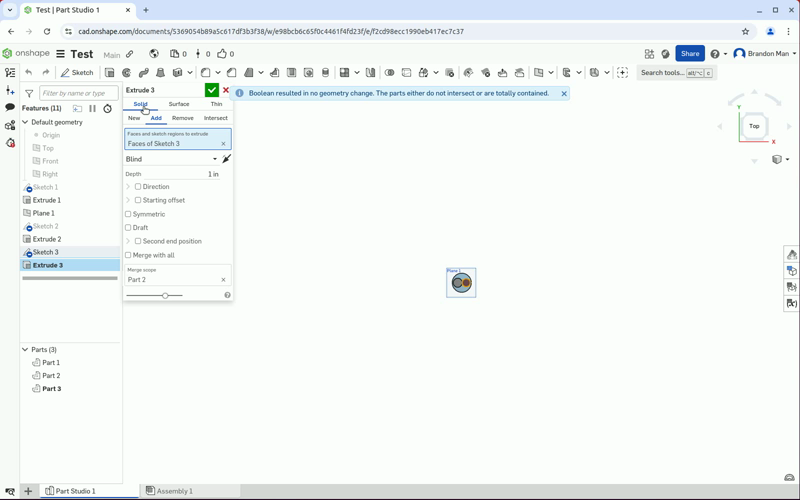
click(143, 106)
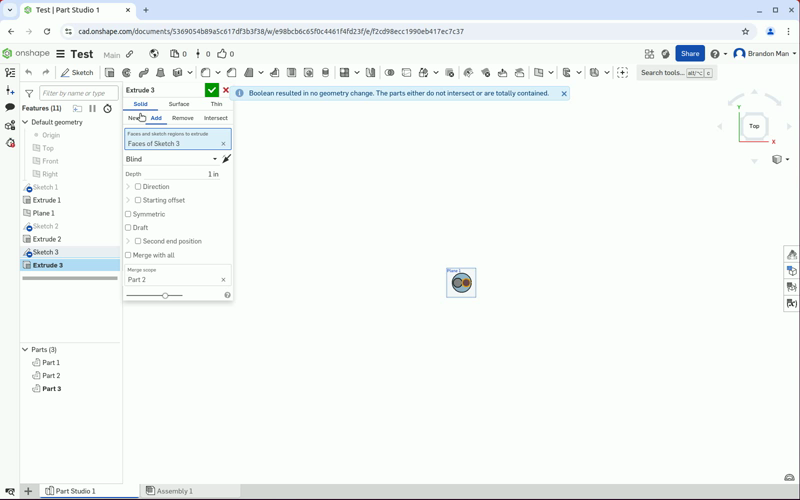
mouse_move(137, 120)
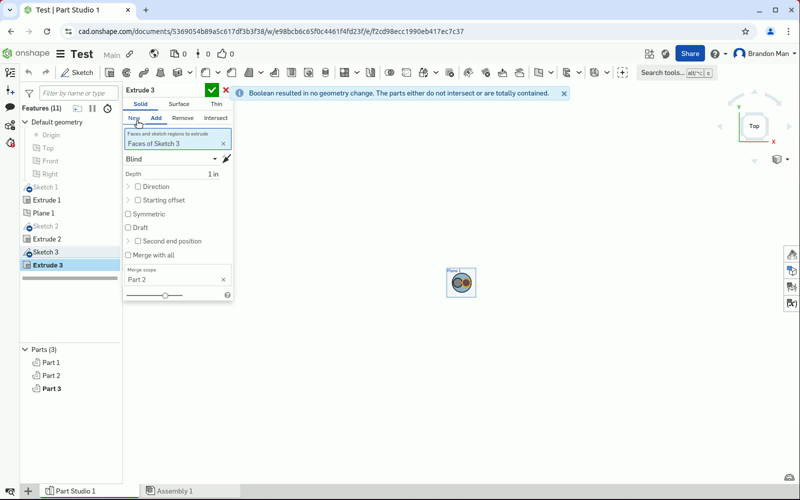
click(137, 120)
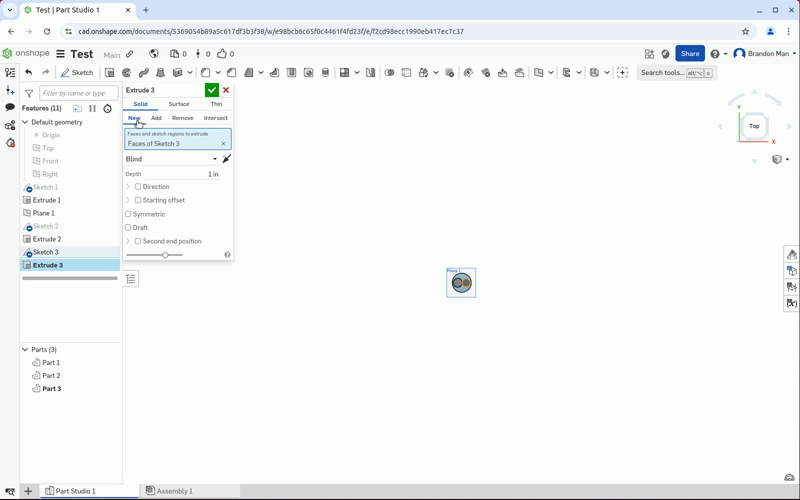
key(tab, 4)
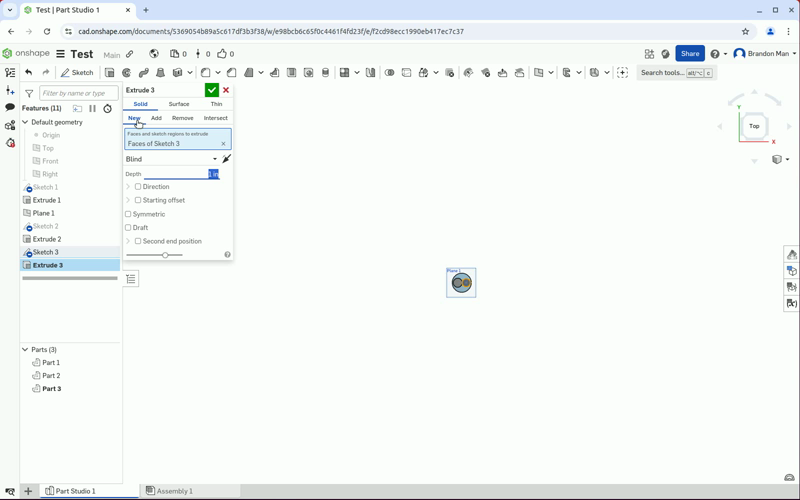
text(8.906)
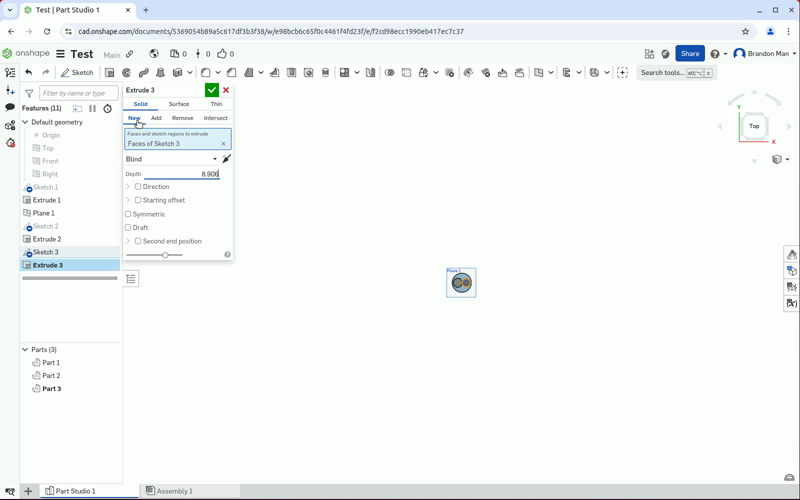
key(enter)
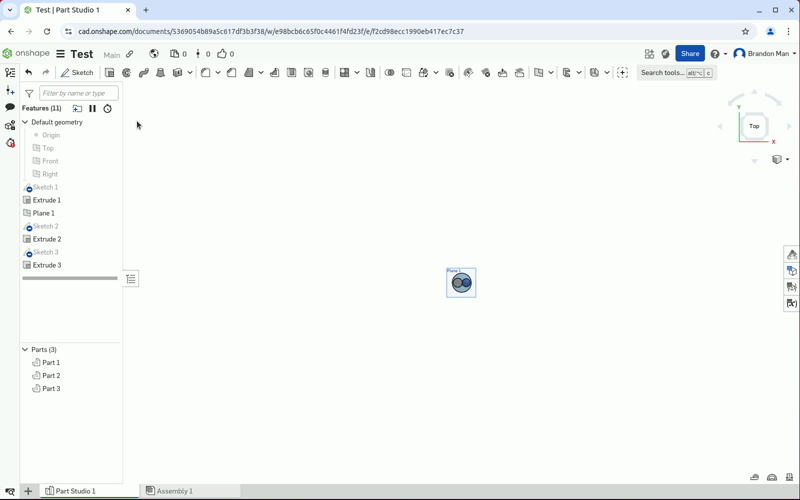
key(shift+h)
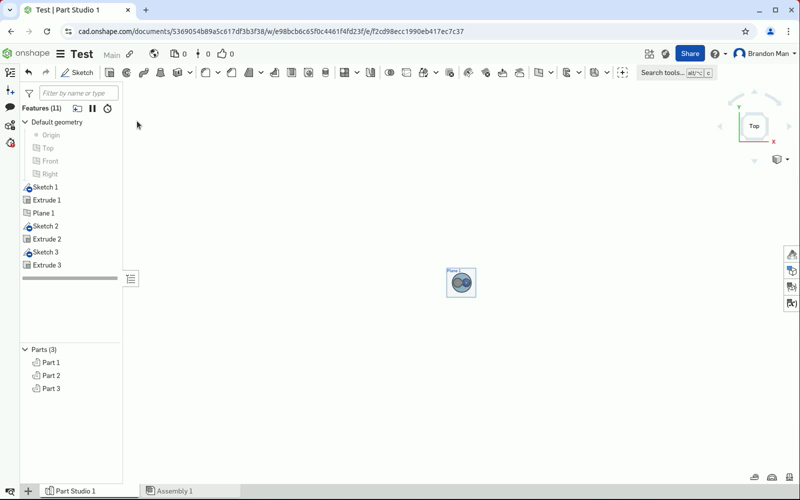
key(shift+h)
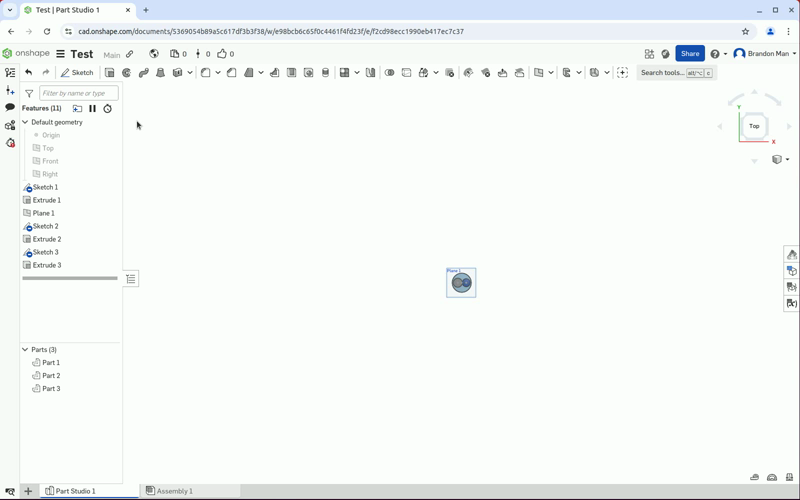
key(shift+7)
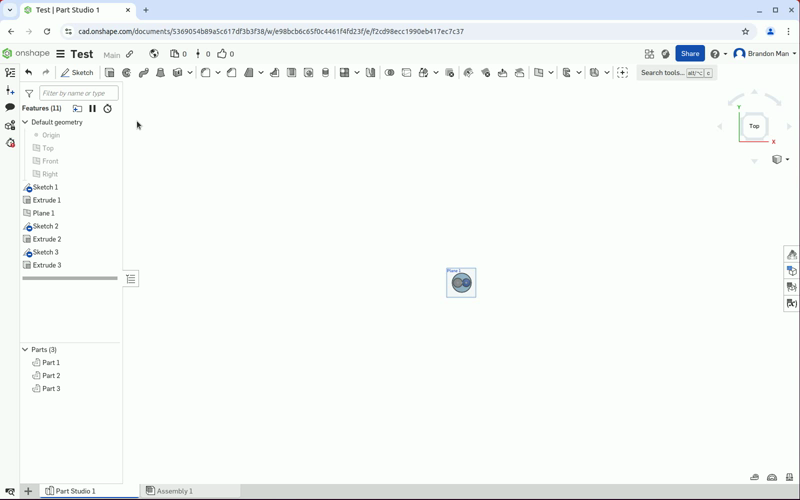
key(up, 3)
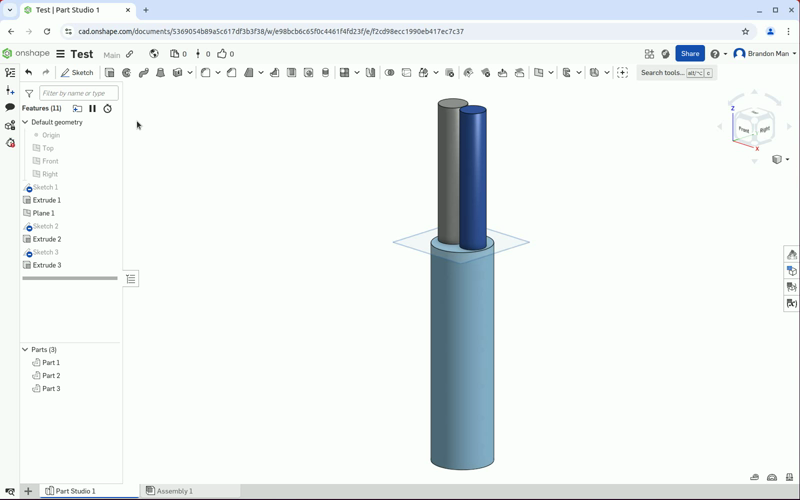
key(left, 3)
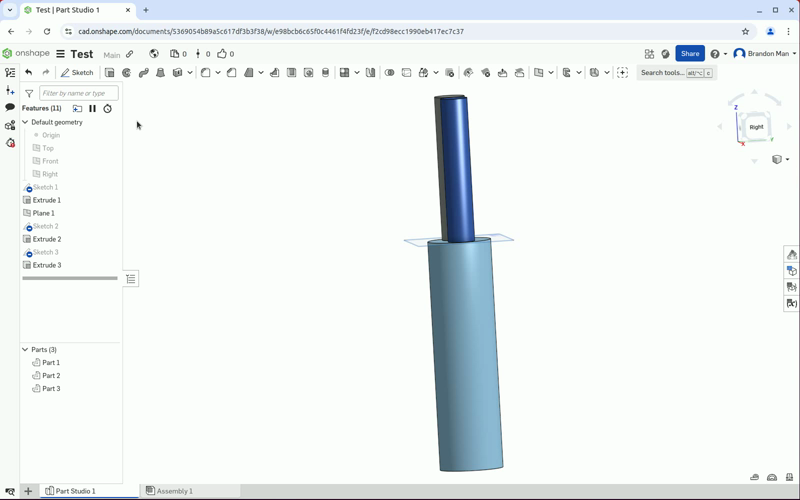
key(right, 3)
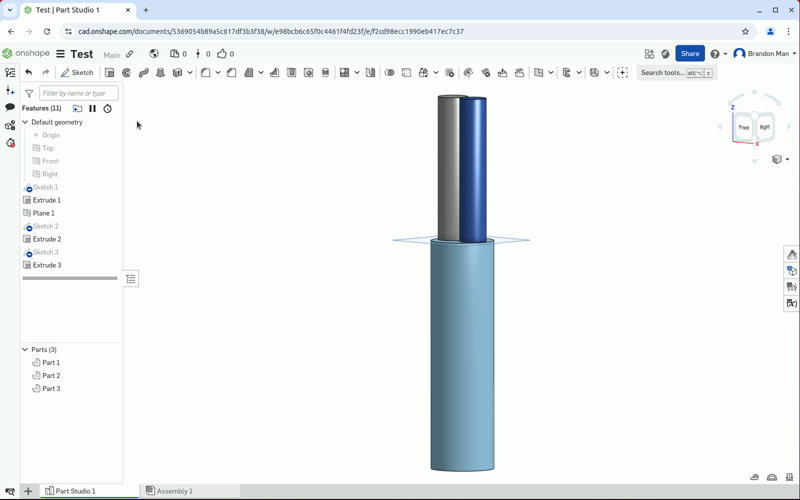
key(down, 3)
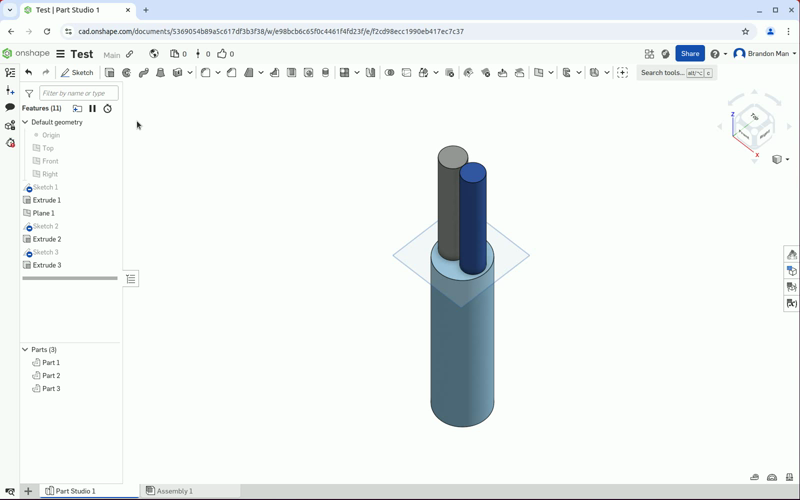
mouse_move(73, 189)
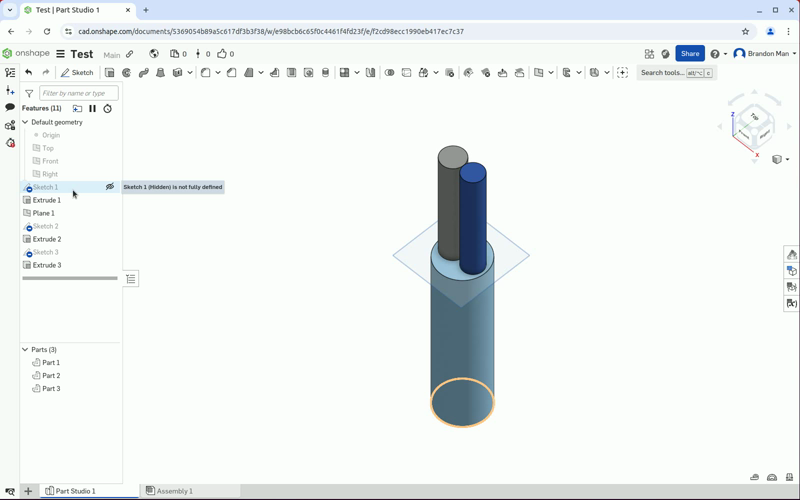
click(73, 189)